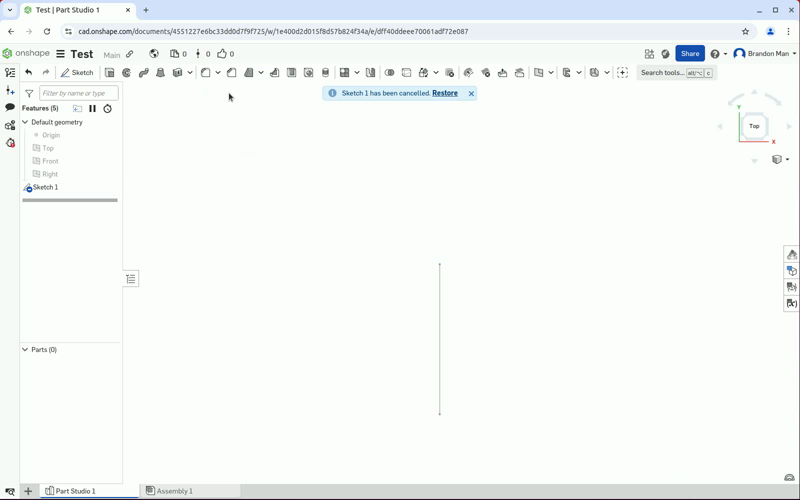
key(shift+h)
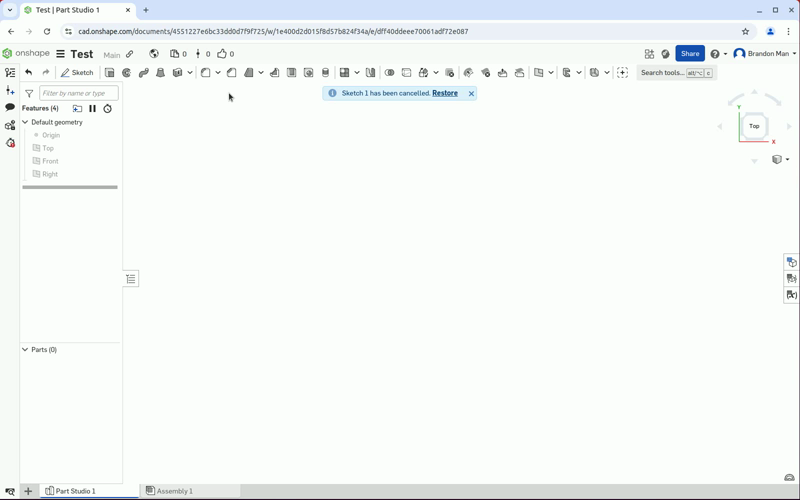
mouse_move(73, 352)
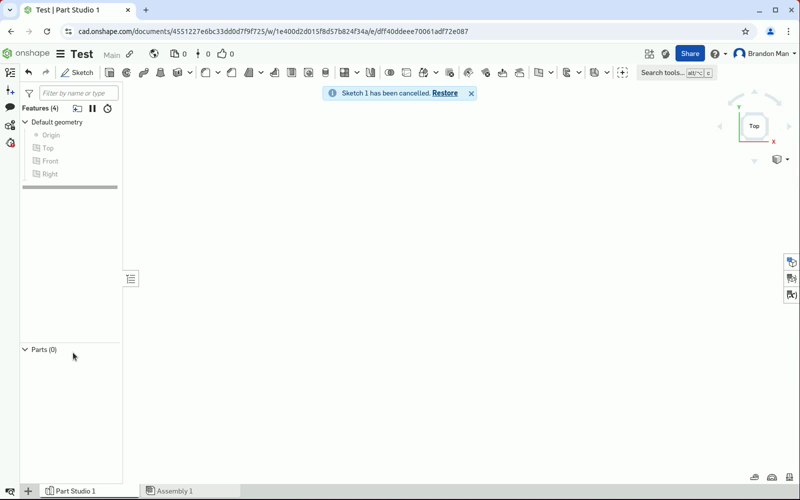
key(y)
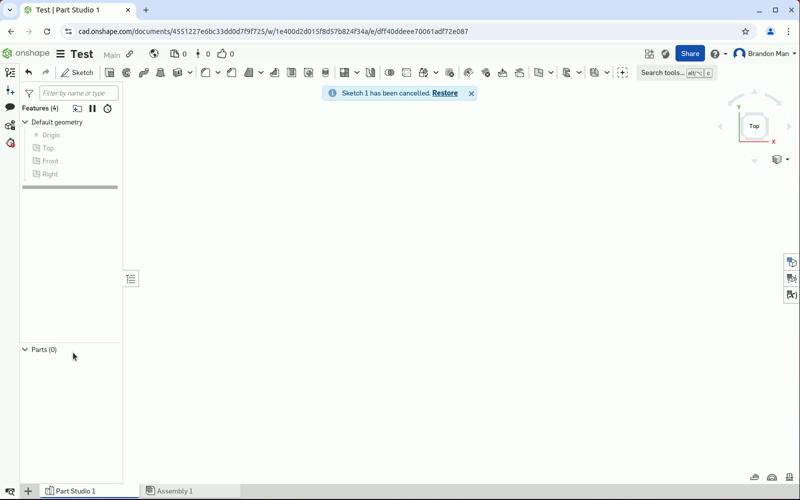
key(shift+p)
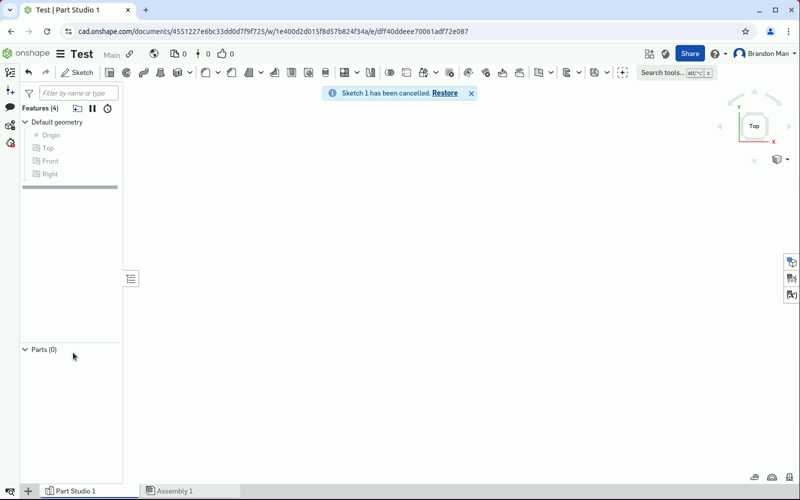
key(space)
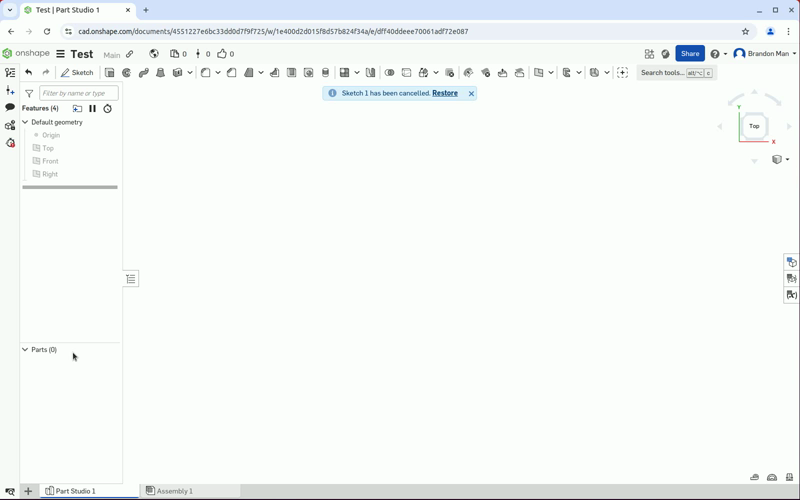
key_down(shift)
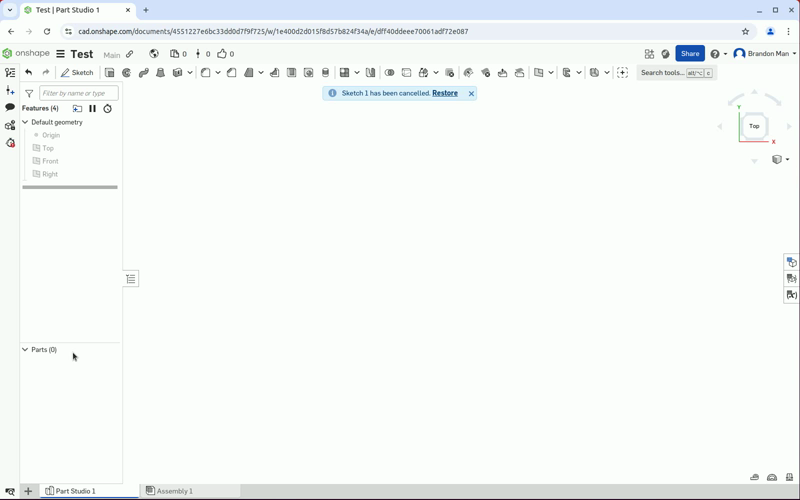
key(up)
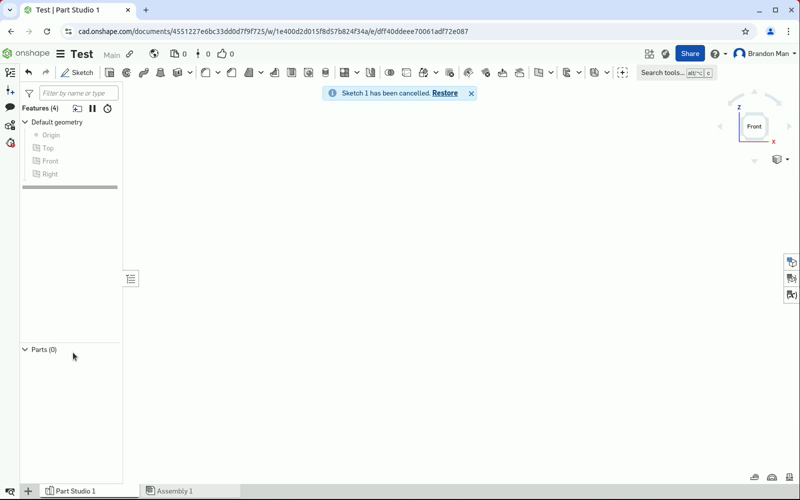
key_up(shift)
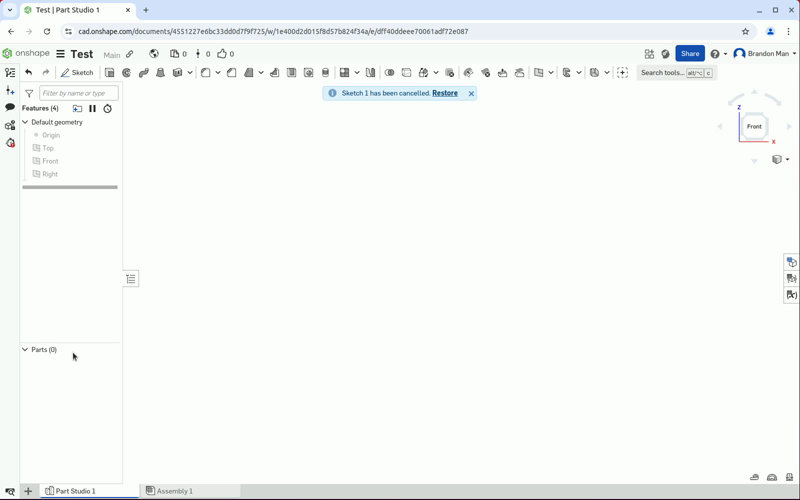
key(space)
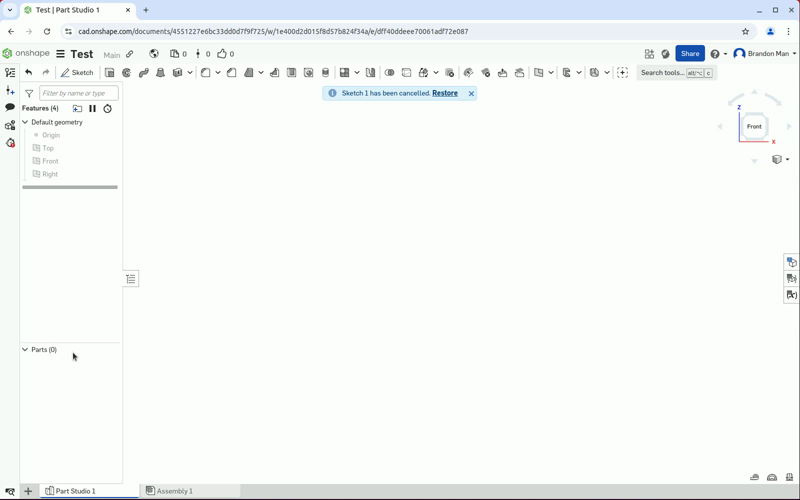
key_down(shift)
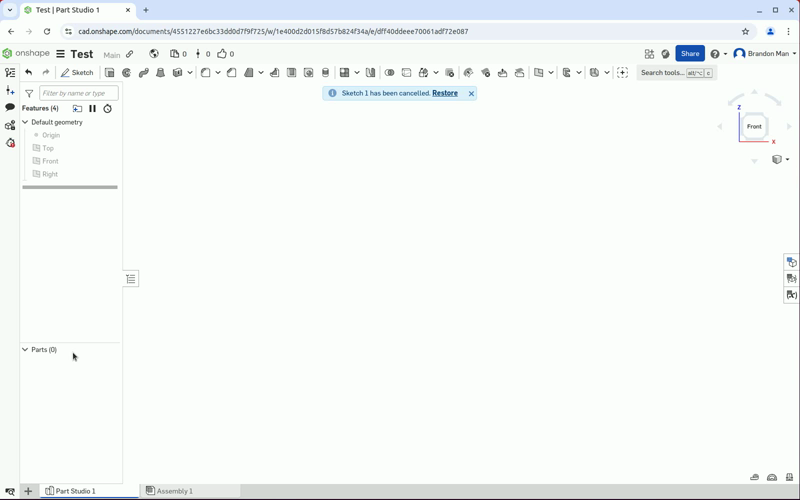
key(left)
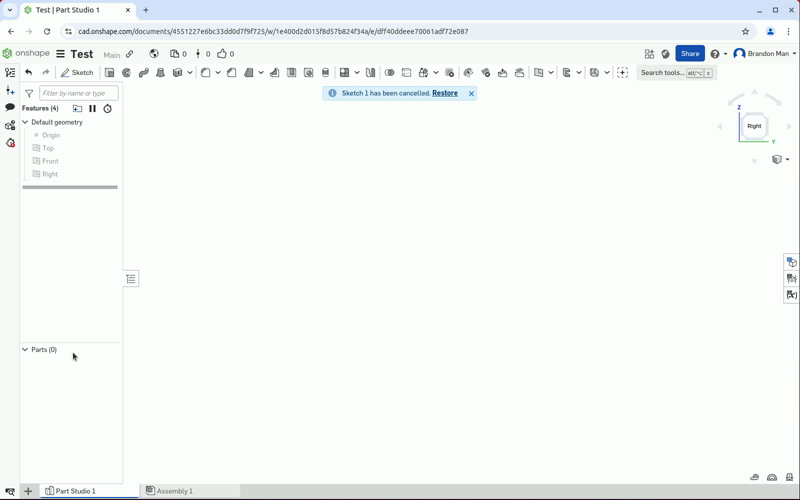
key_up(shift)
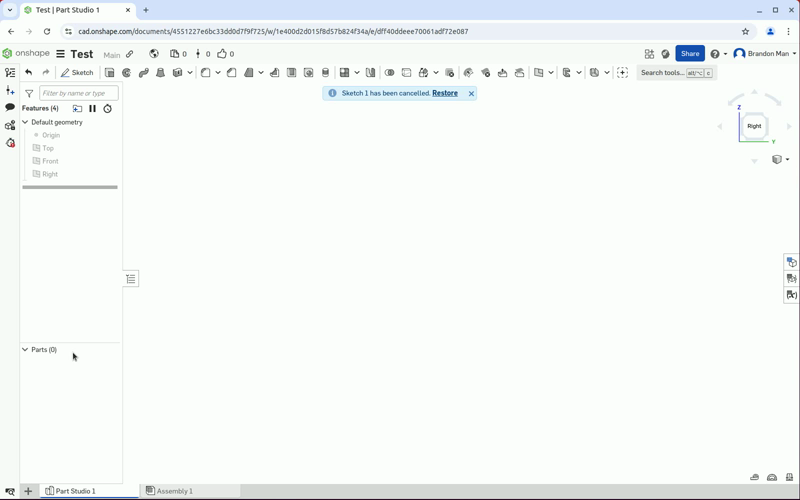
mouse_move(73, 352)
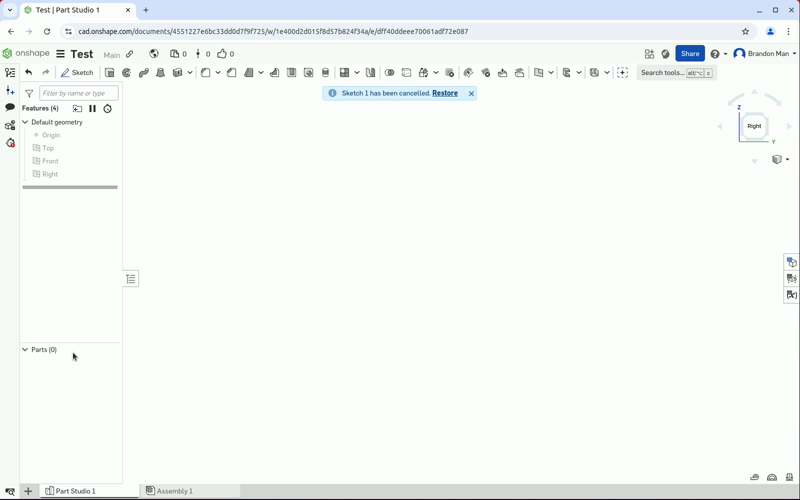
key(shift+y)
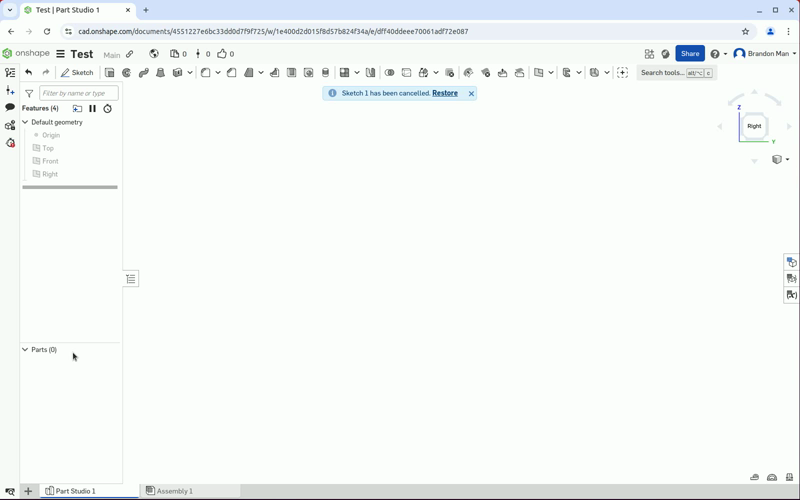
key(shift+s)
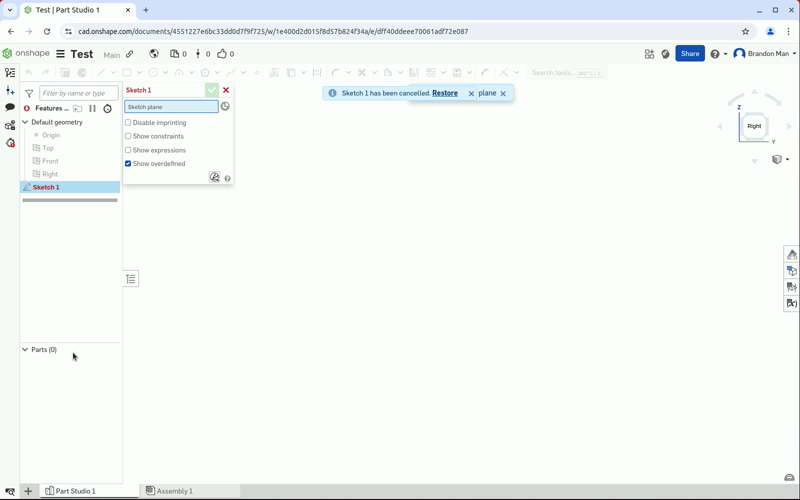
mouse_move(73, 176)
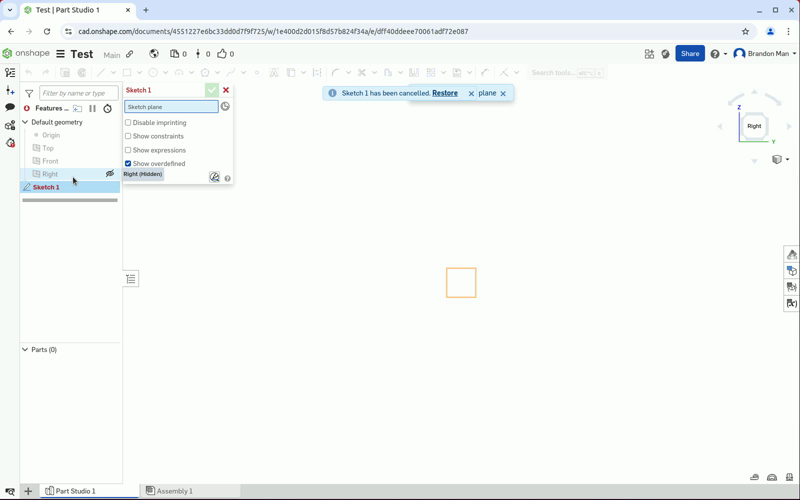
click(73, 176)
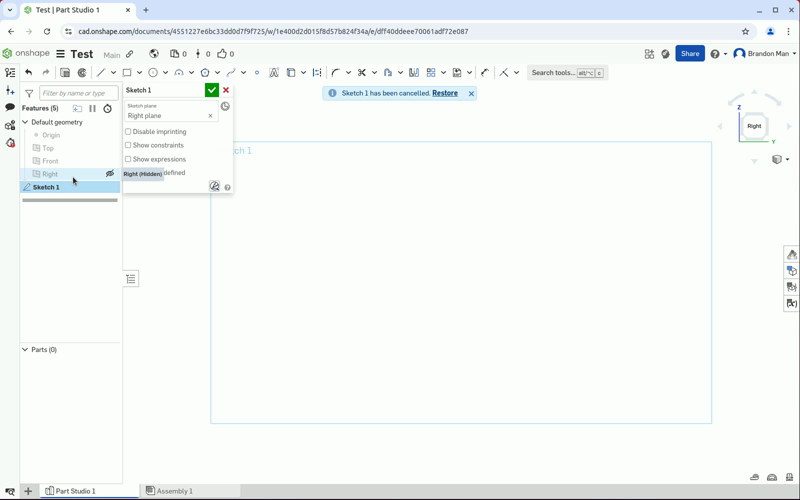
mouse_move(73, 352)
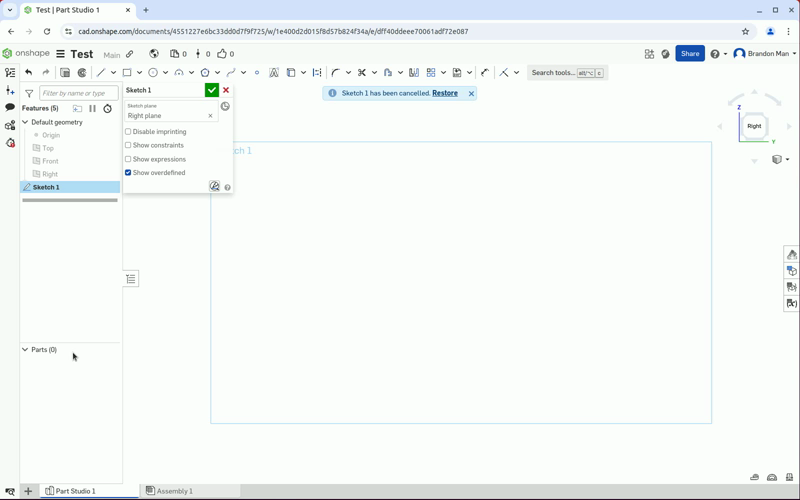
key(y)
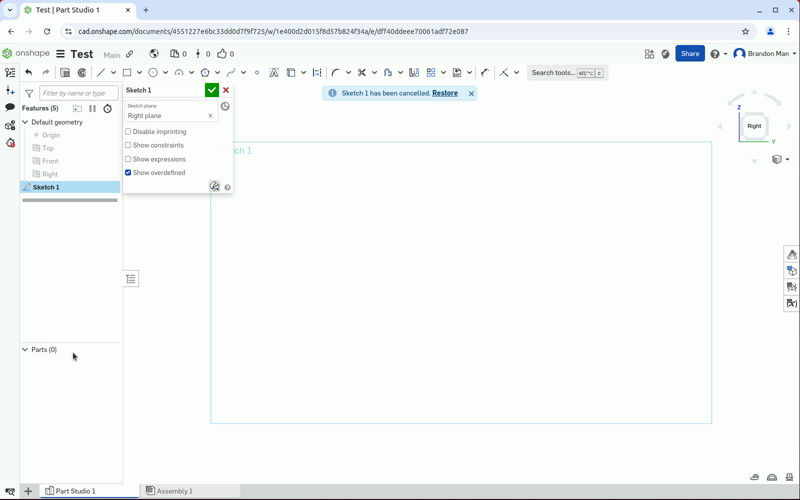
key(l)
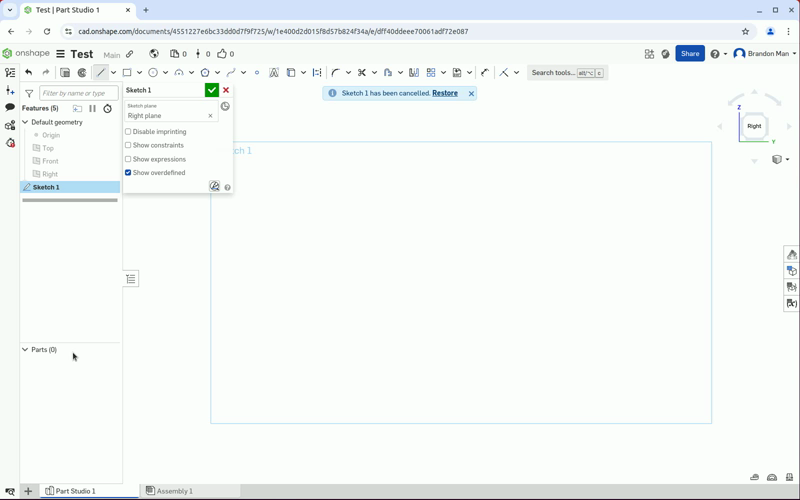
key_down(shift)
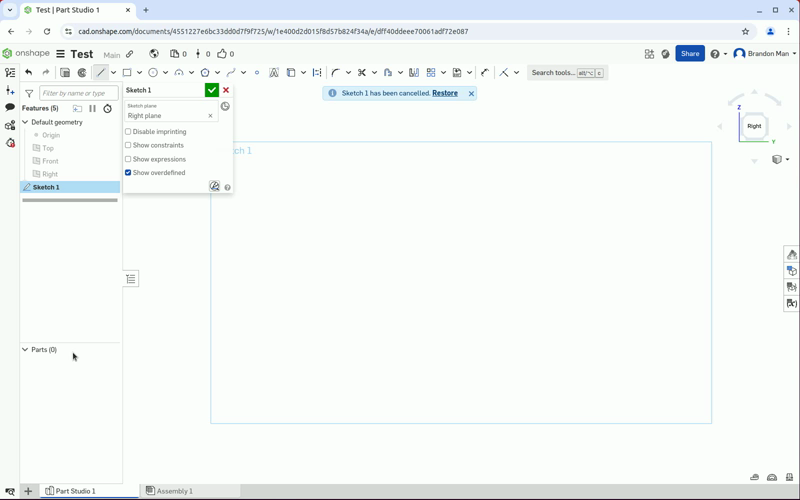
mouse_move(397, 282)
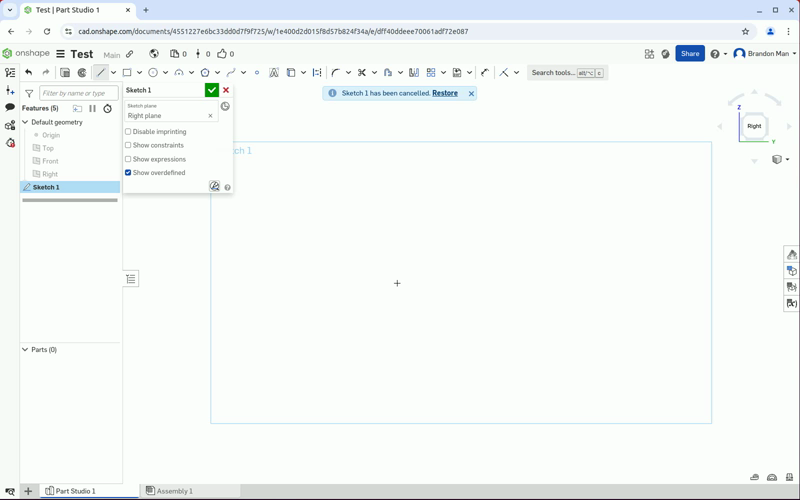
click(397, 282)
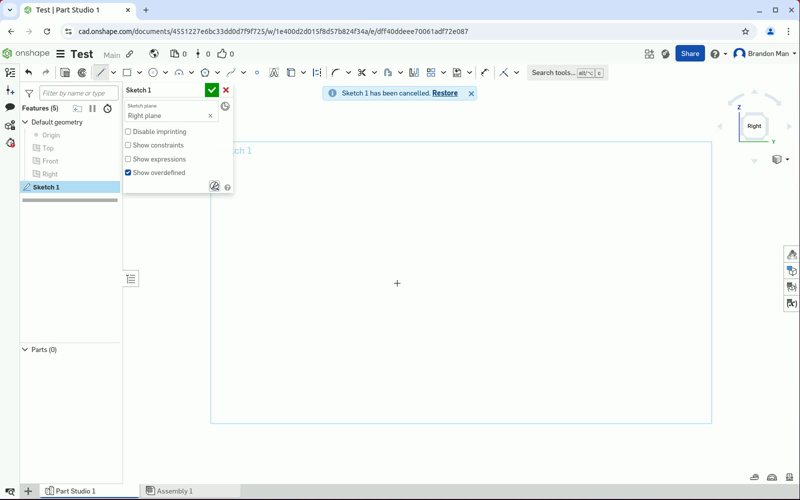
key_up(shift)
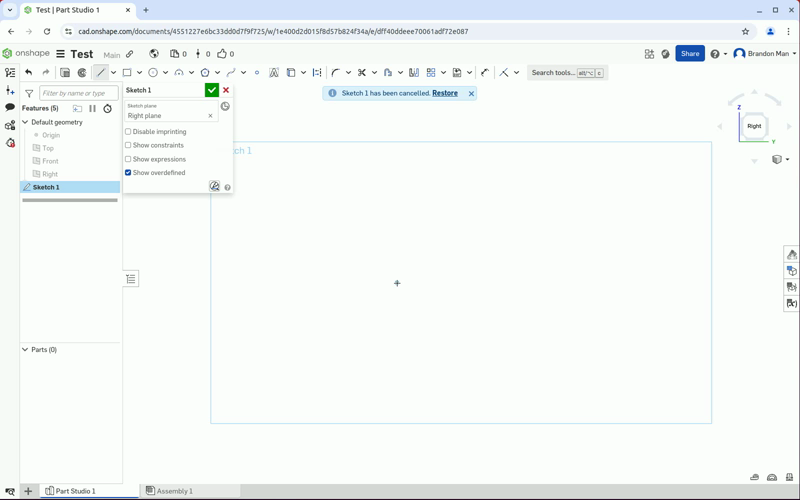
key_down(shift)
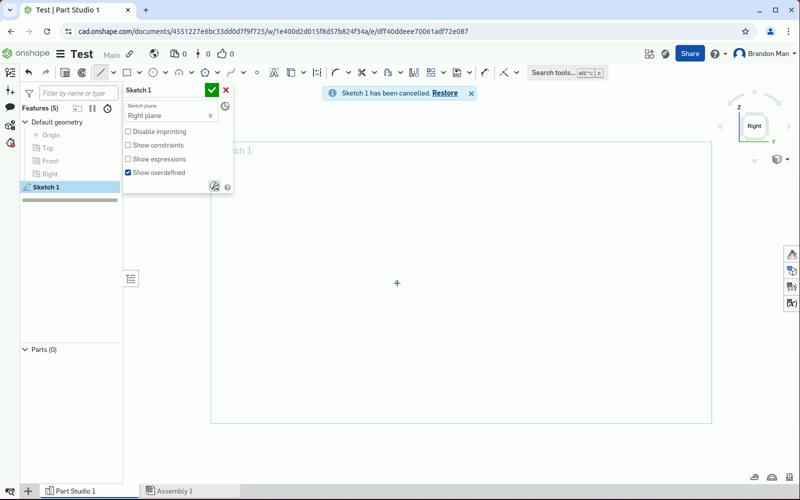
mouse_move(427, 282)
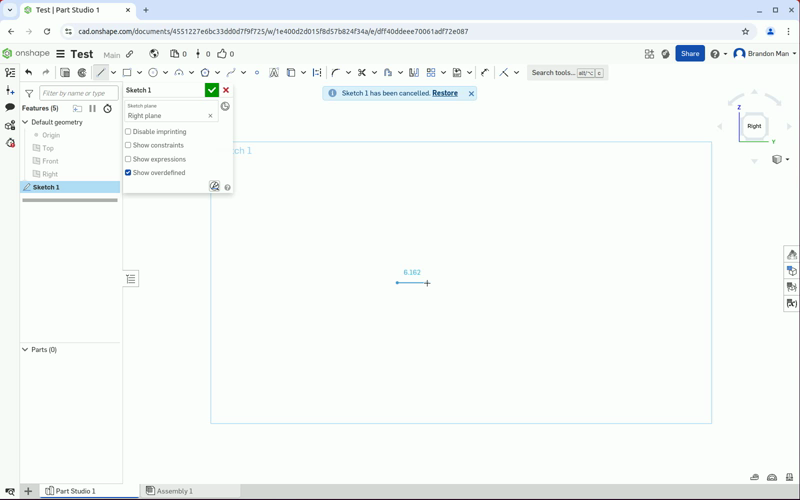
mouse_move(408, 282)
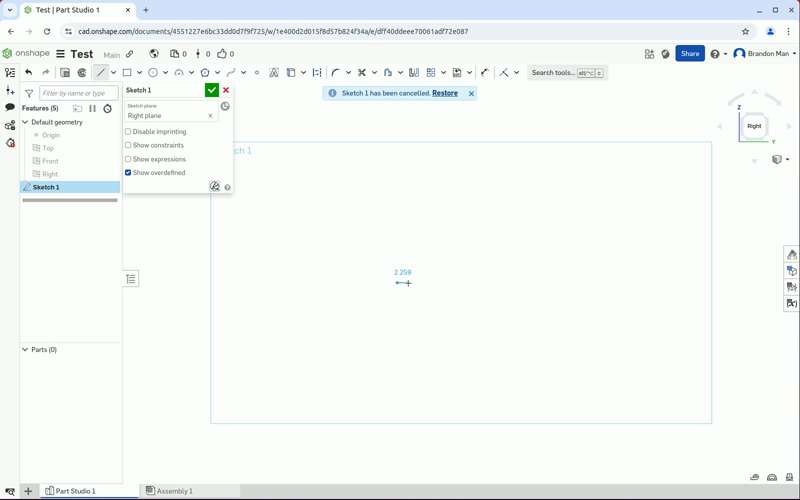
click(408, 282)
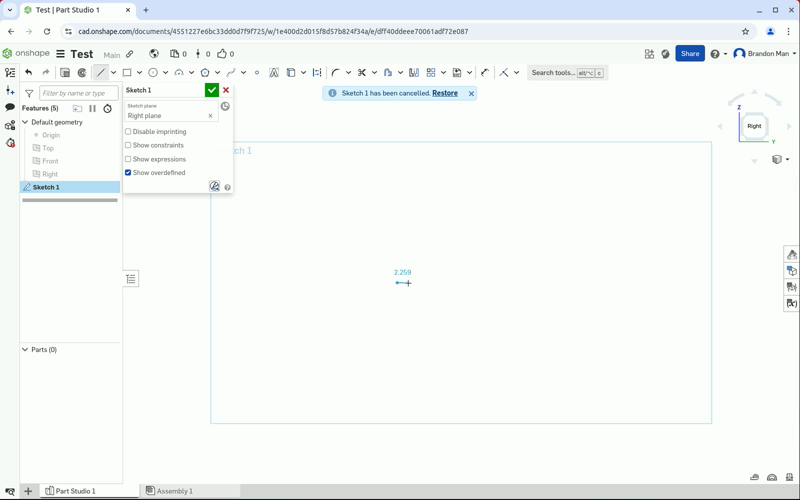
key_up(shift)
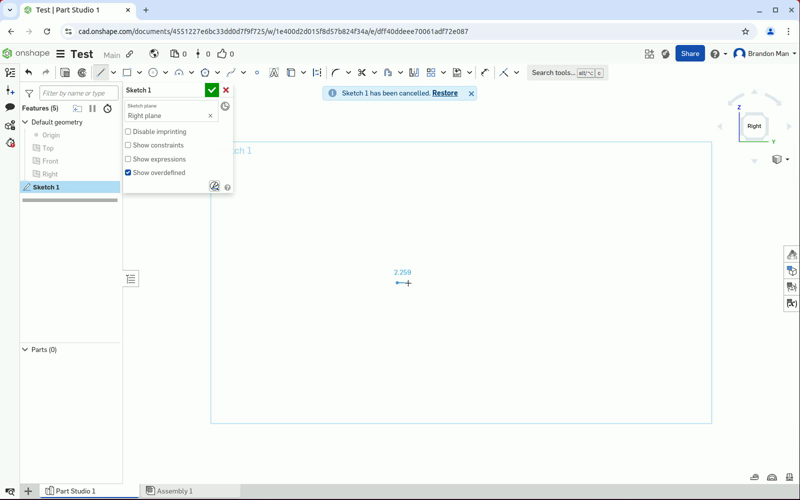
key(esc)
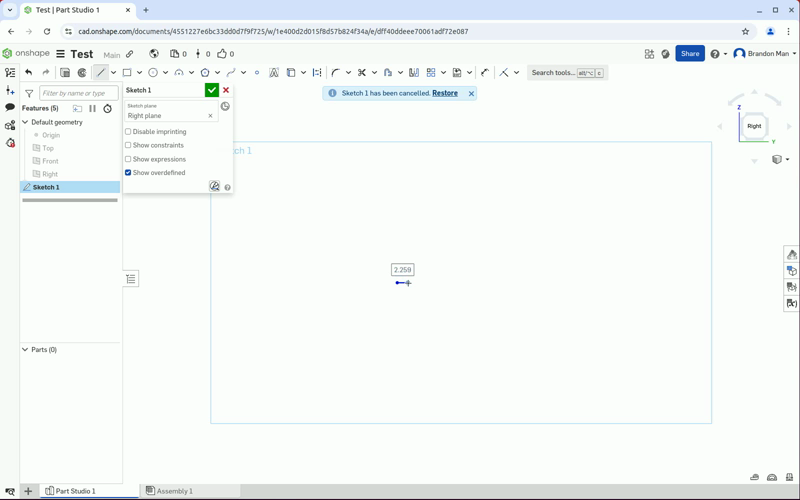
key(a)
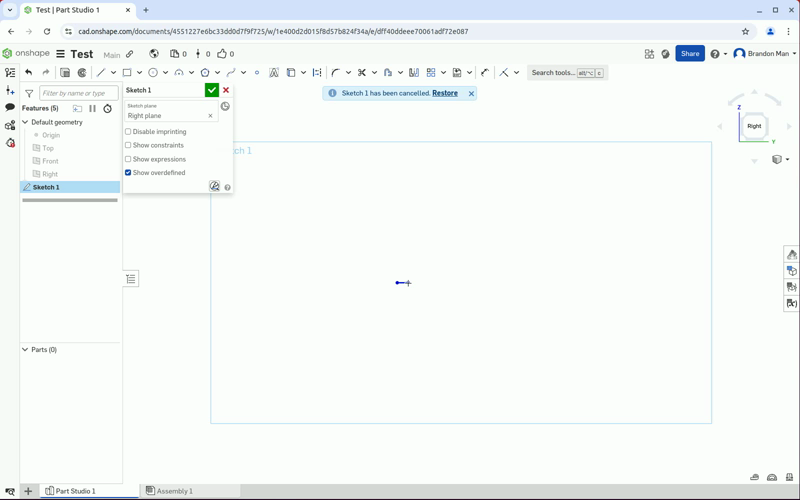
mouse_move(408, 282)
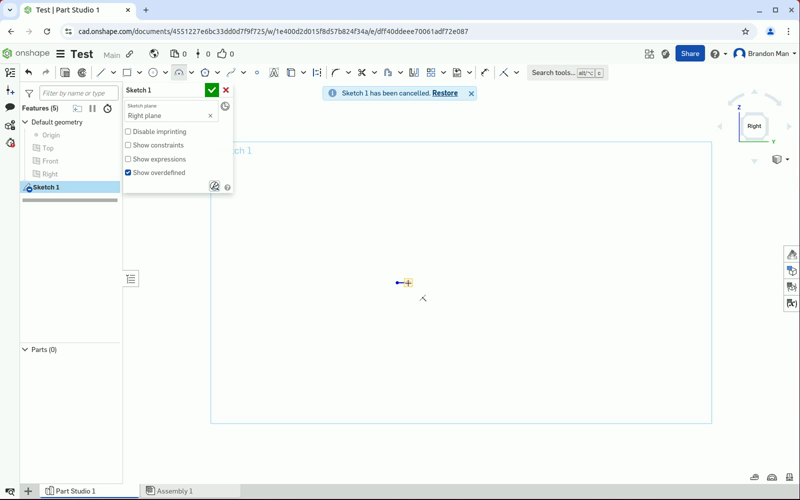
click(408, 282)
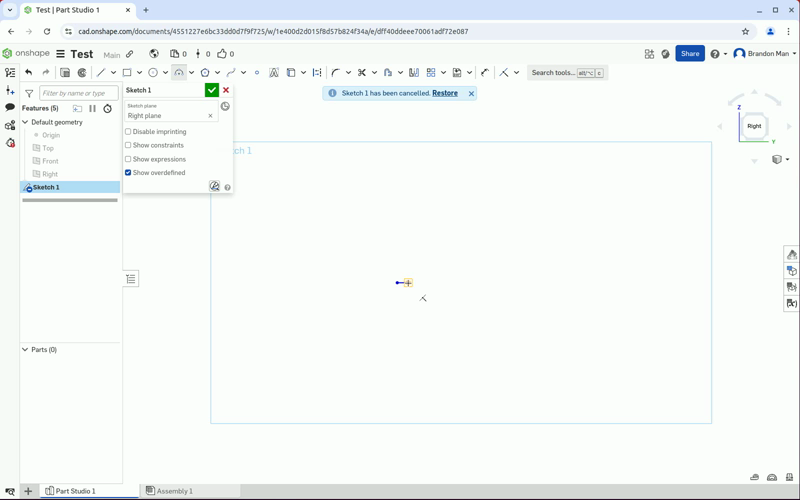
key_down(shift)
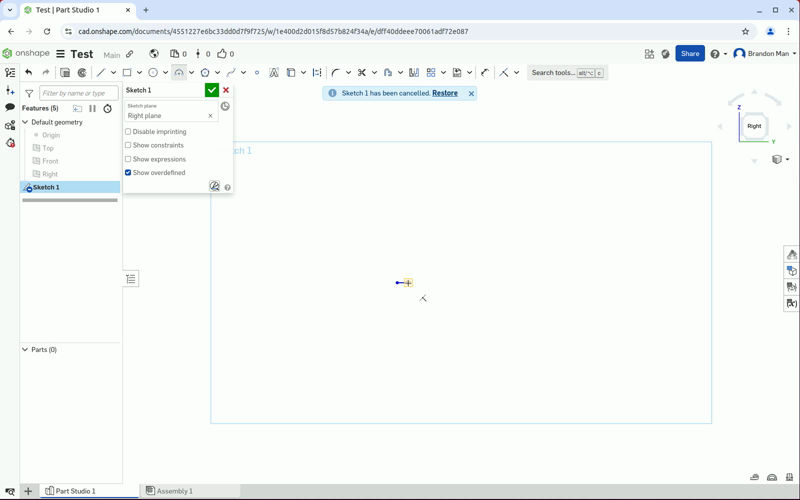
mouse_move(513, 282)
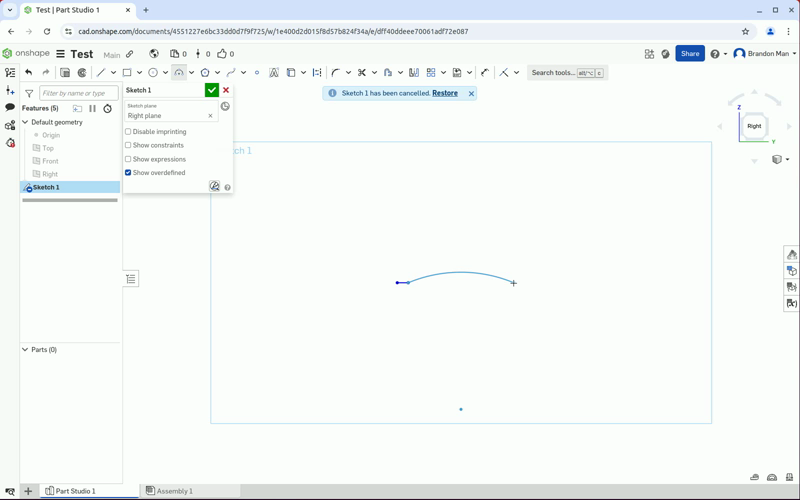
click(513, 282)
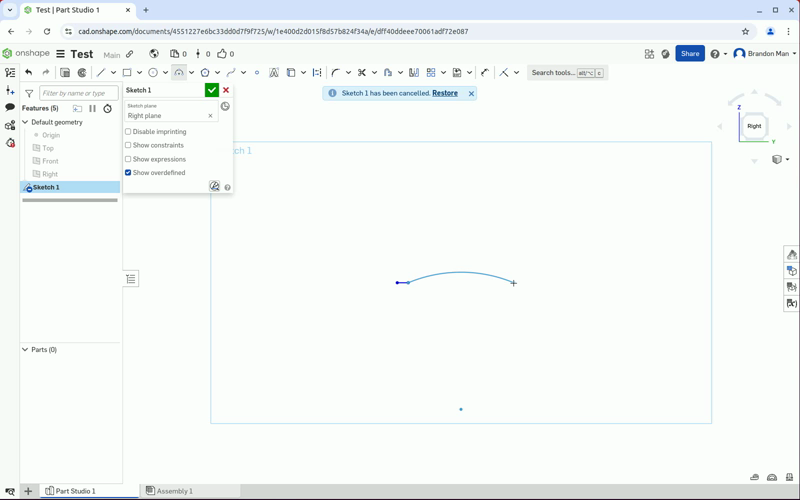
mouse_move(461, 230)
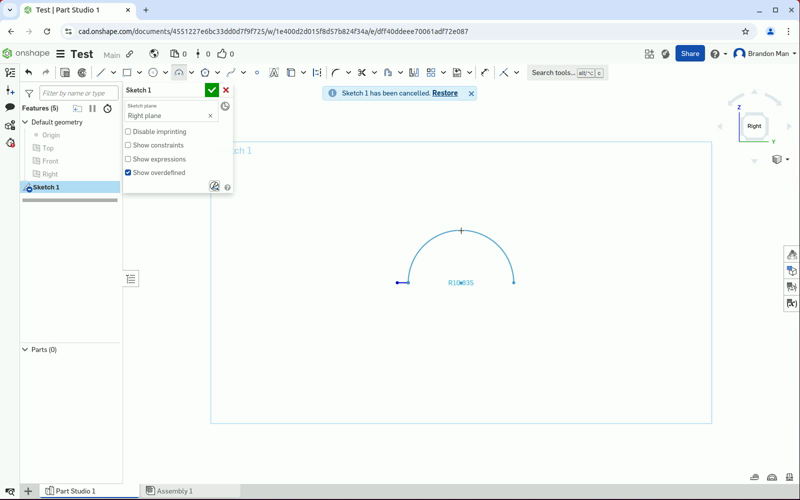
click(461, 230)
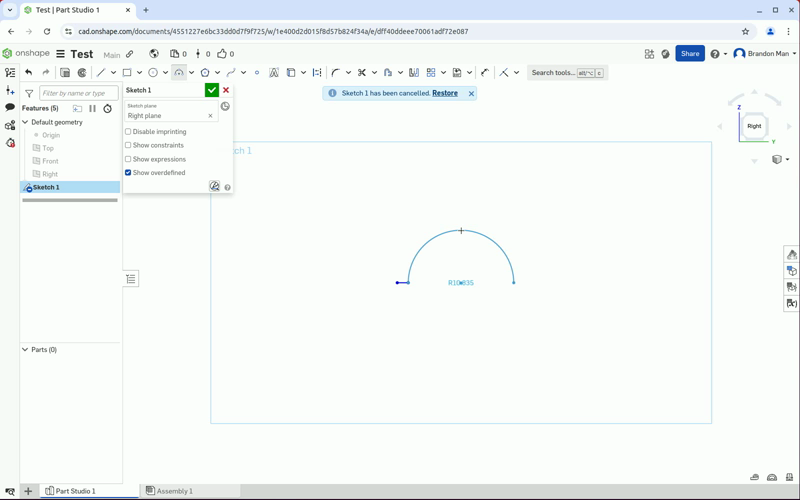
key_up(shift)
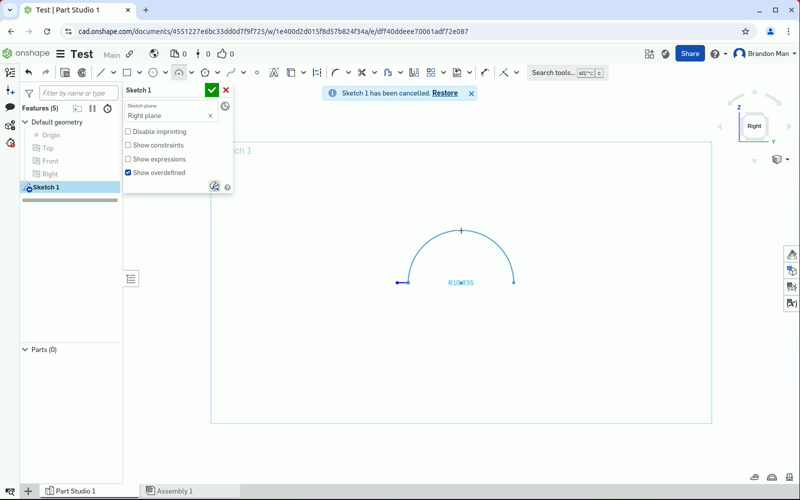
key(esc)
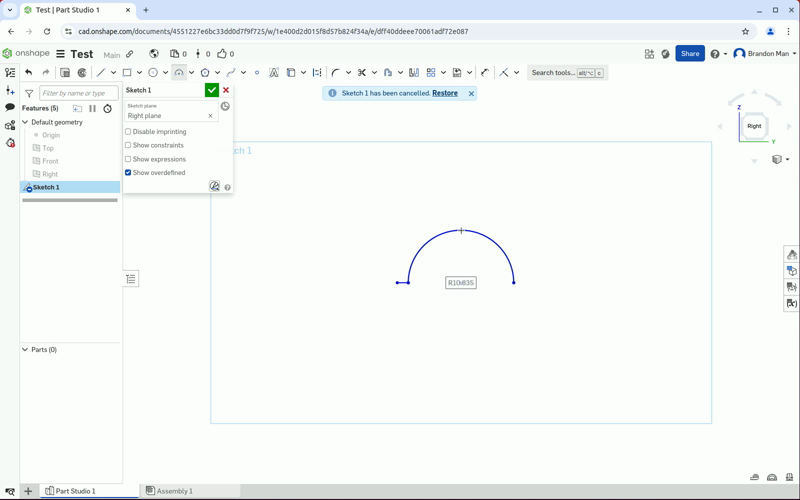
key(l)
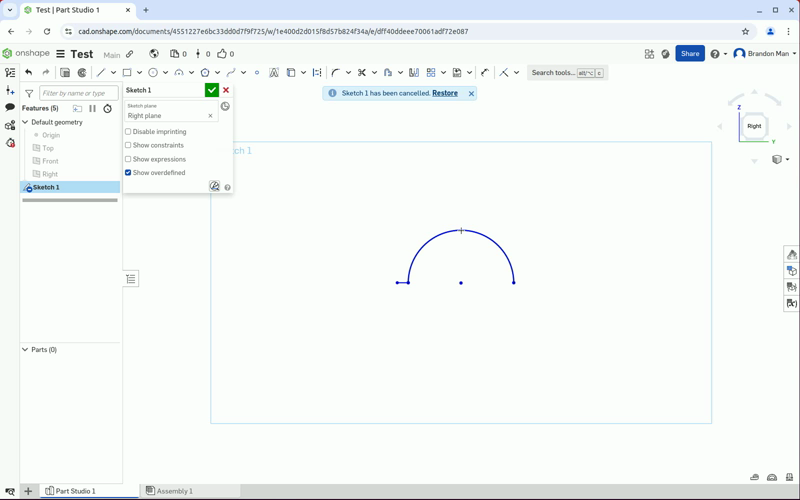
mouse_move(513, 282)
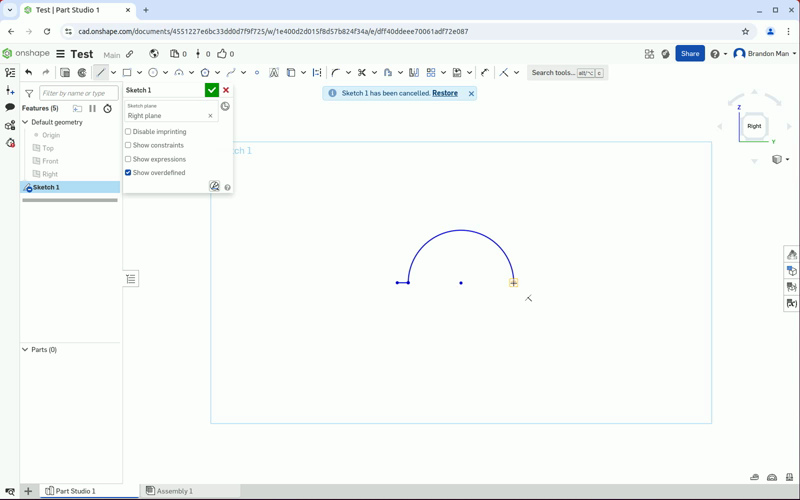
click(513, 282)
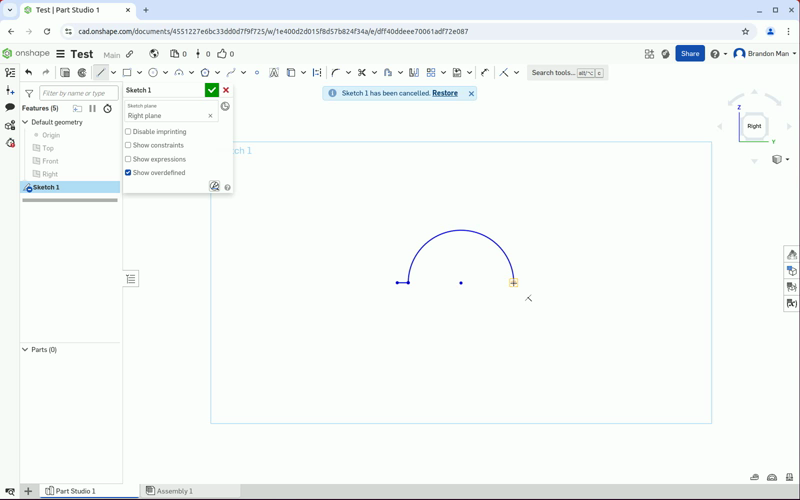
key_down(shift)
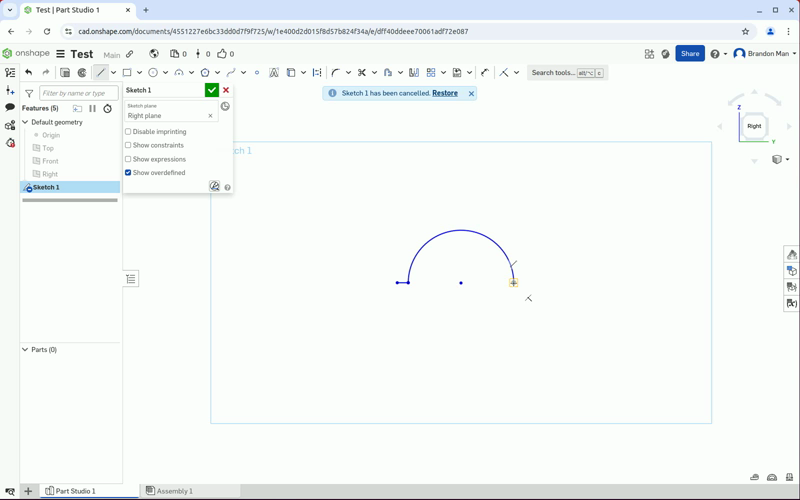
mouse_move(543, 282)
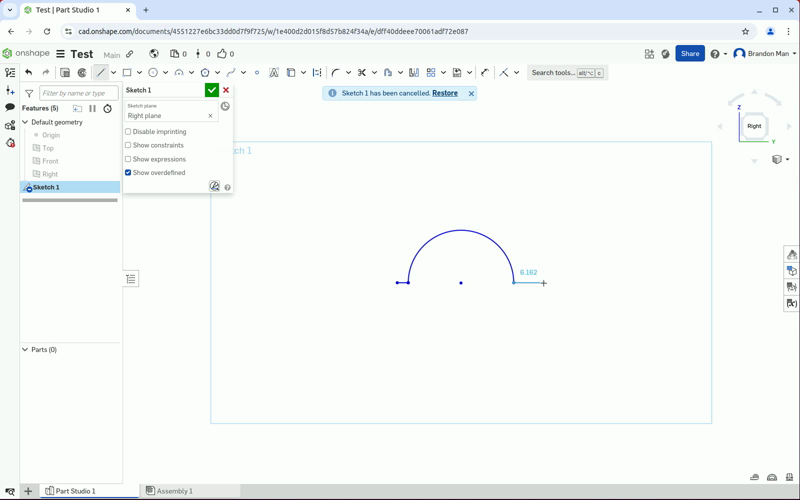
mouse_move(544, 282)
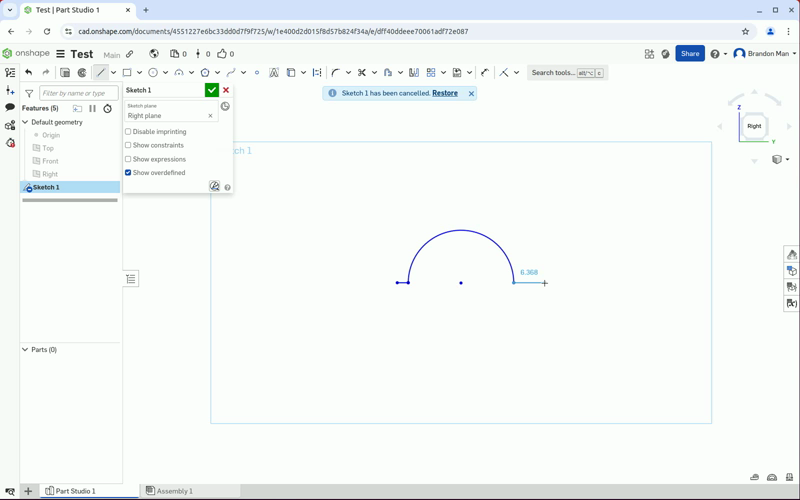
click(544, 282)
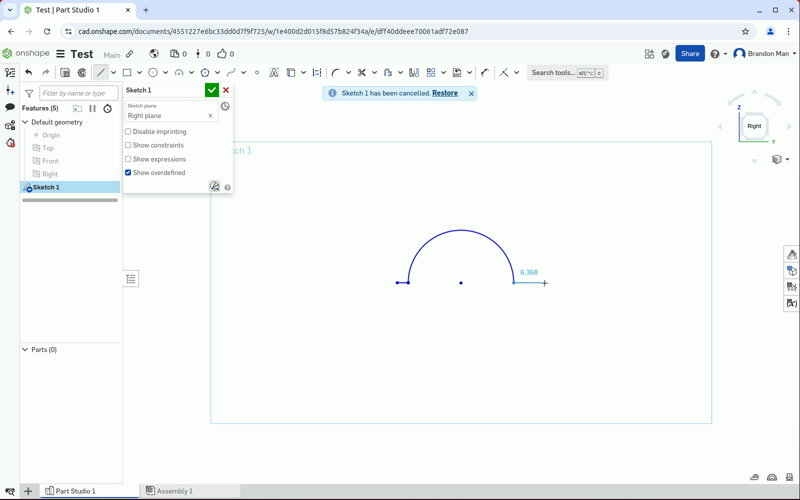
key_up(shift)
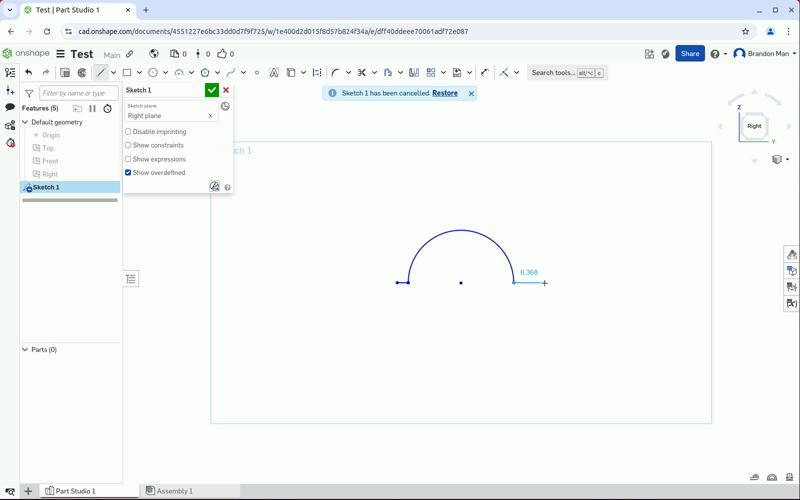
key_down(shift)
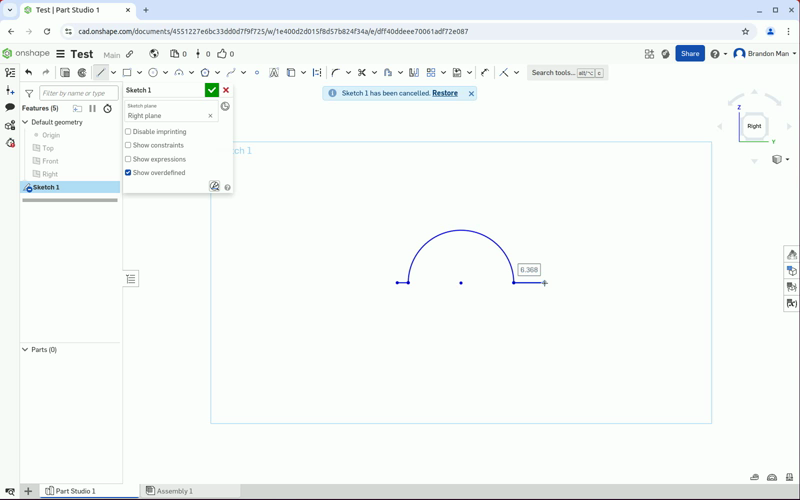
mouse_move(544, 186)
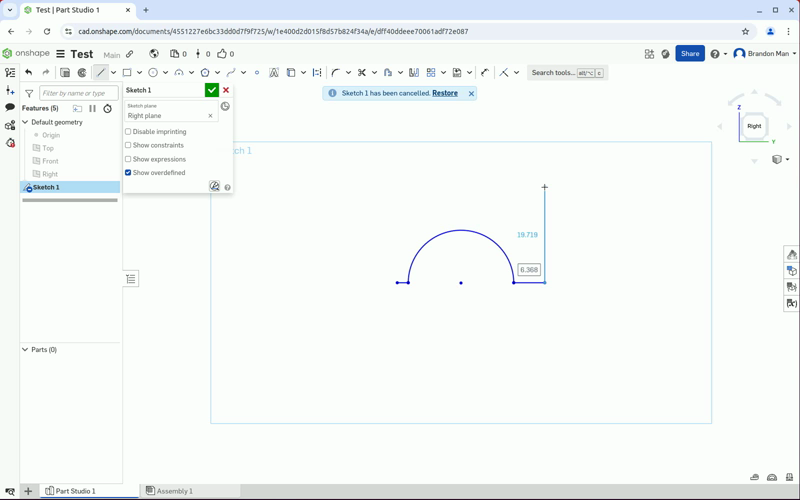
click(544, 186)
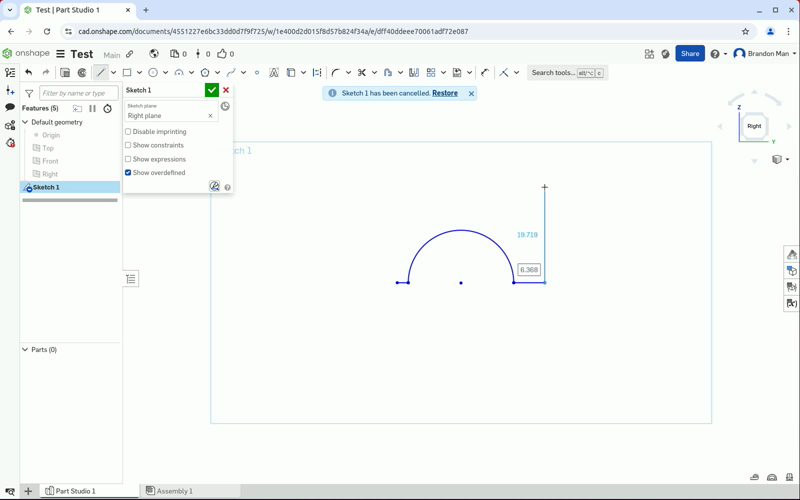
key_up(shift)
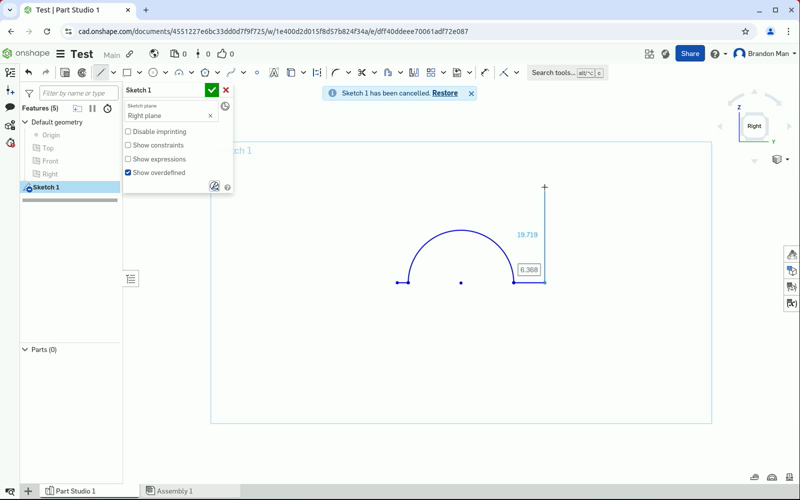
key_down(shift)
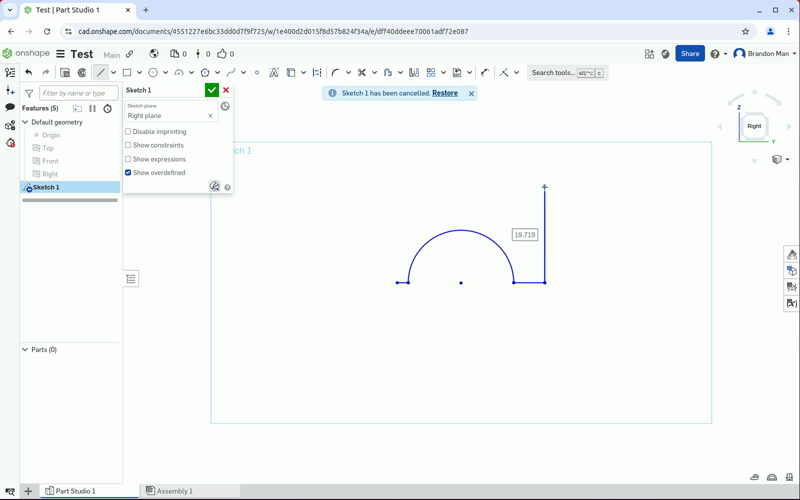
mouse_move(397, 186)
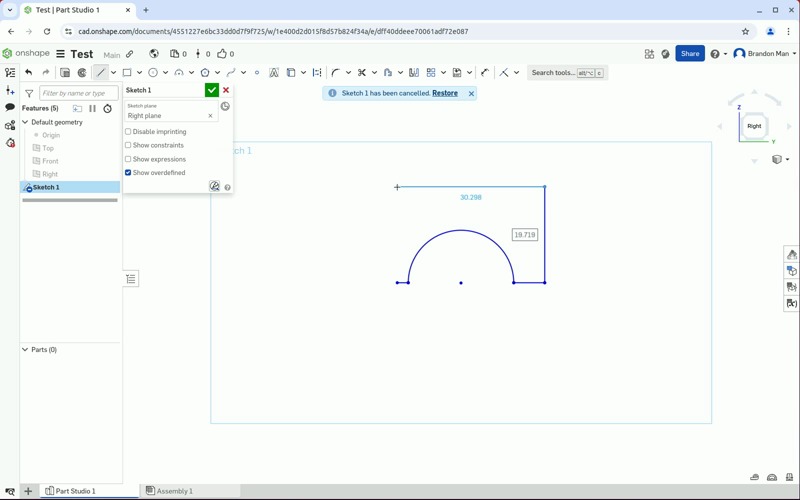
click(397, 186)
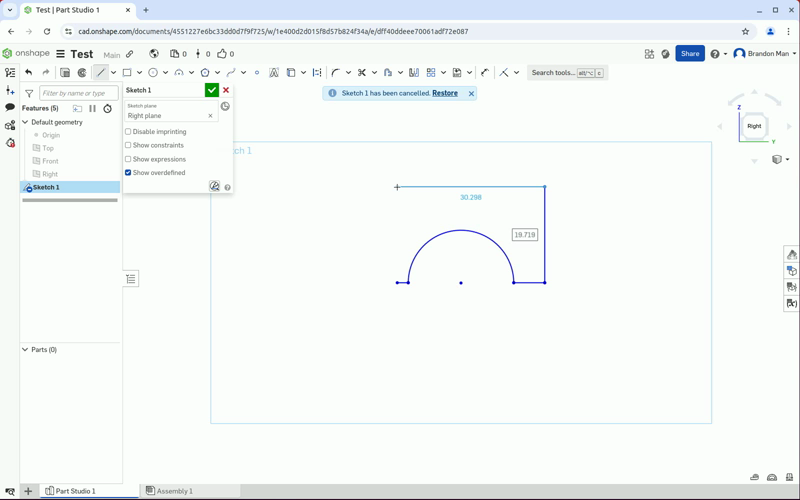
key_up(shift)
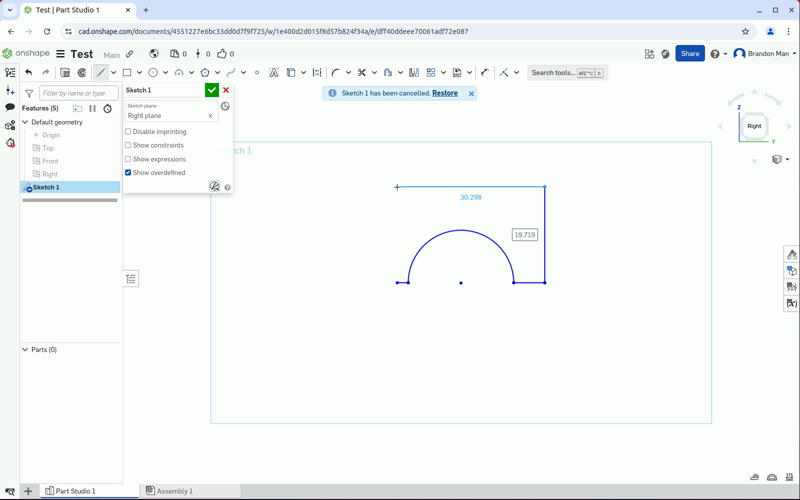
key_down(shift)
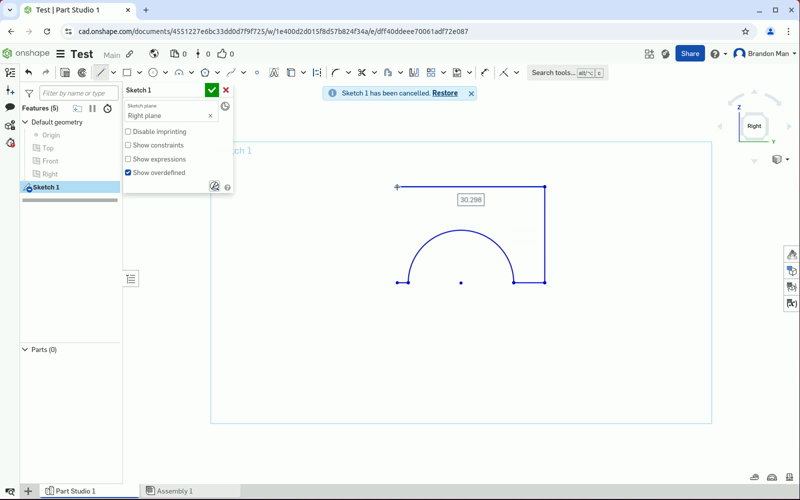
mouse_move(397, 282)
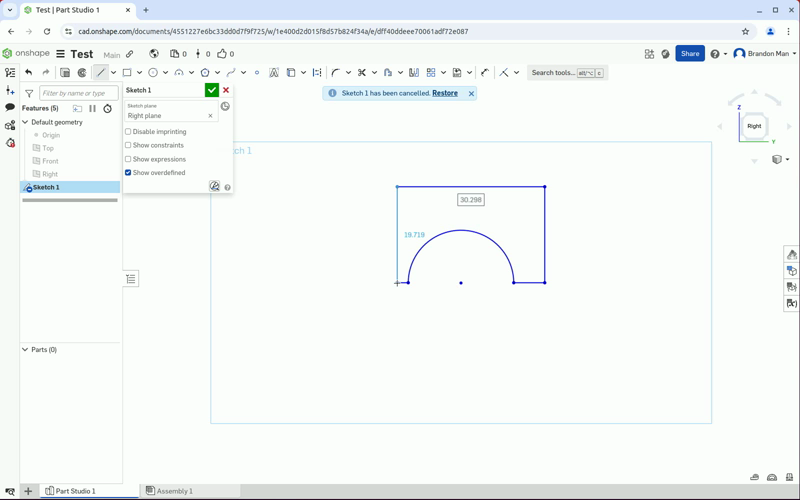
key_up(shift)
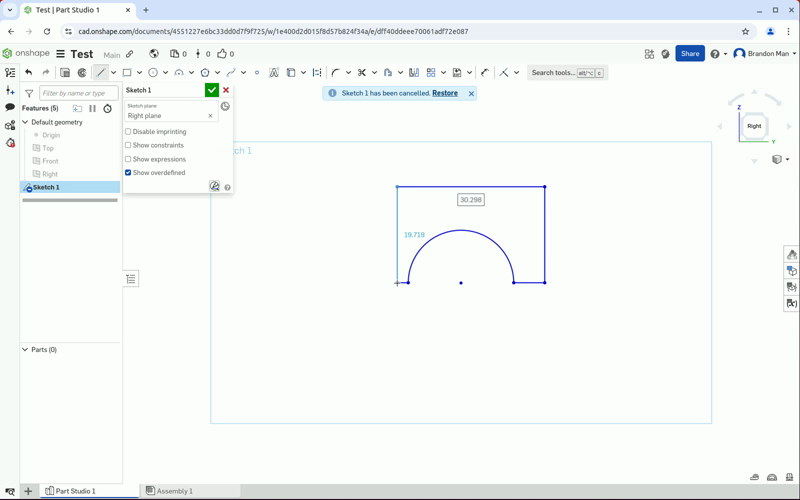
click(397, 282)
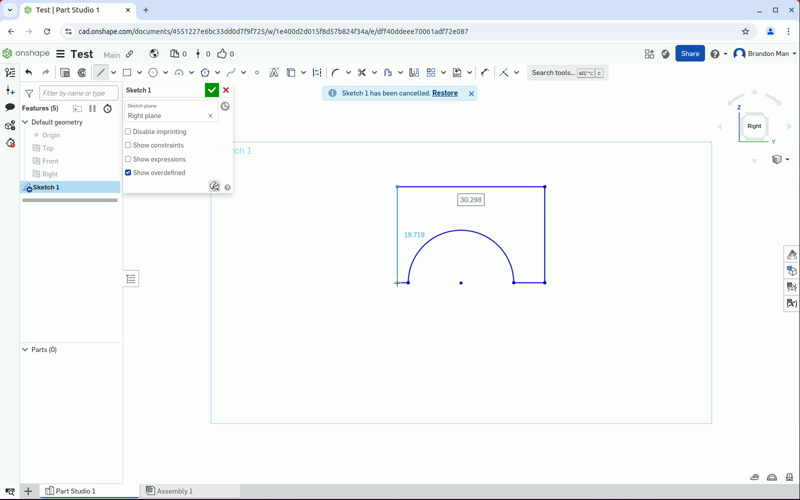
key(esc)
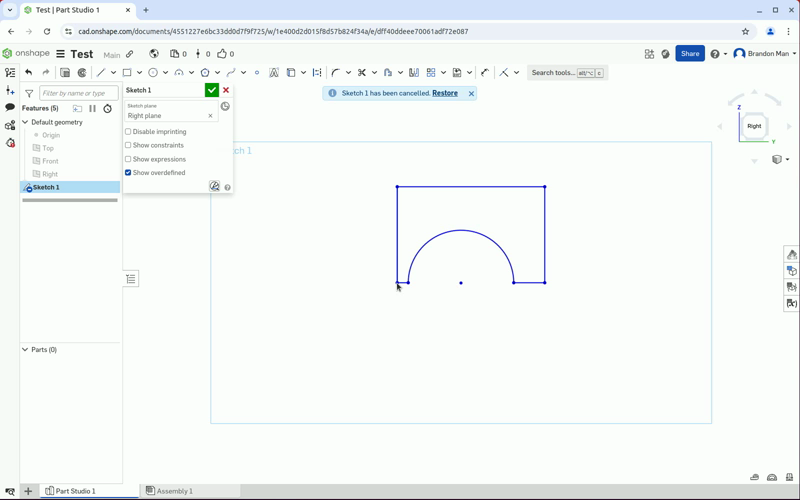
mouse_move(470, 271)
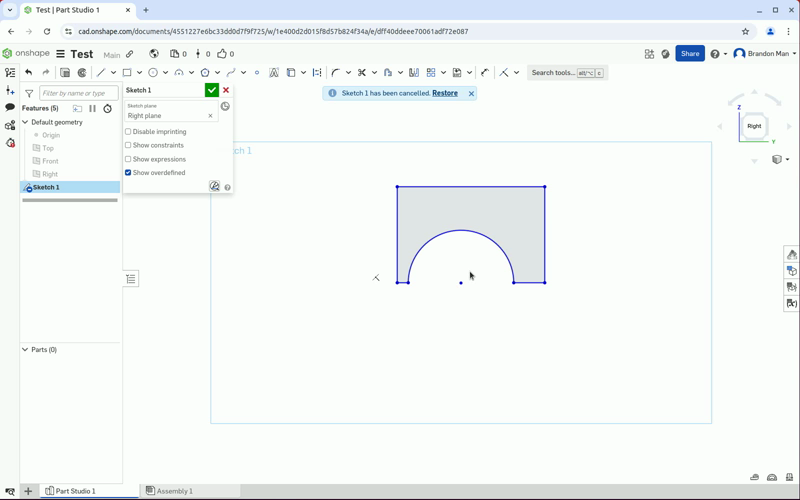
scroll(6)
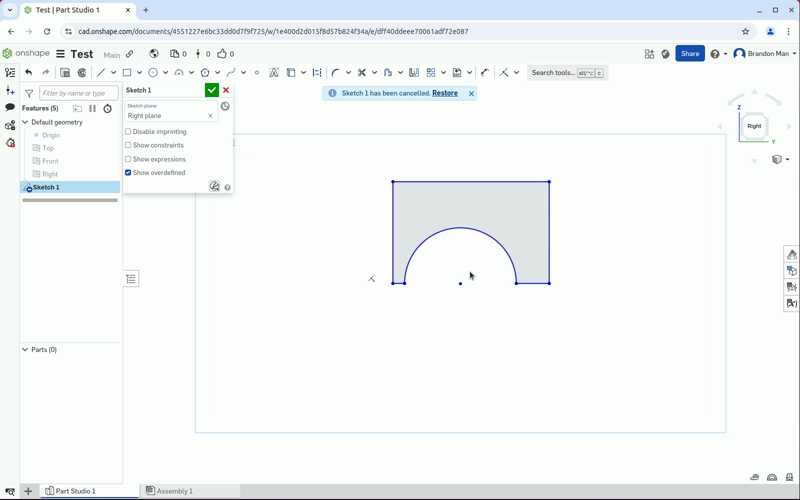
scroll(6)
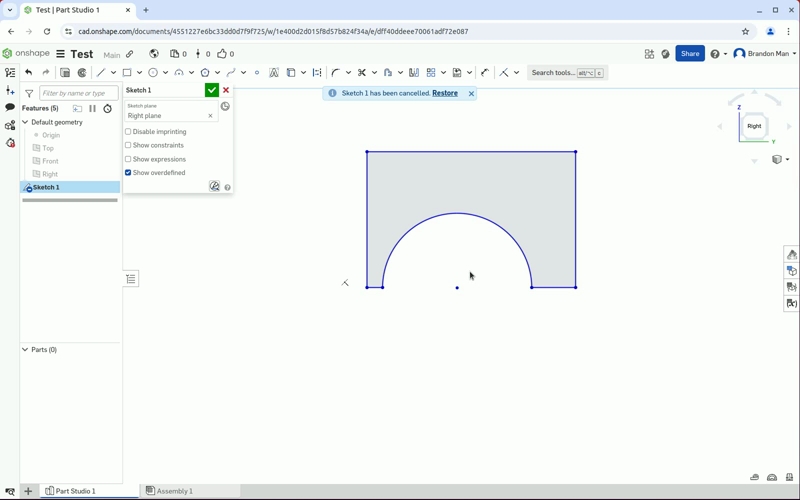
scroll(6)
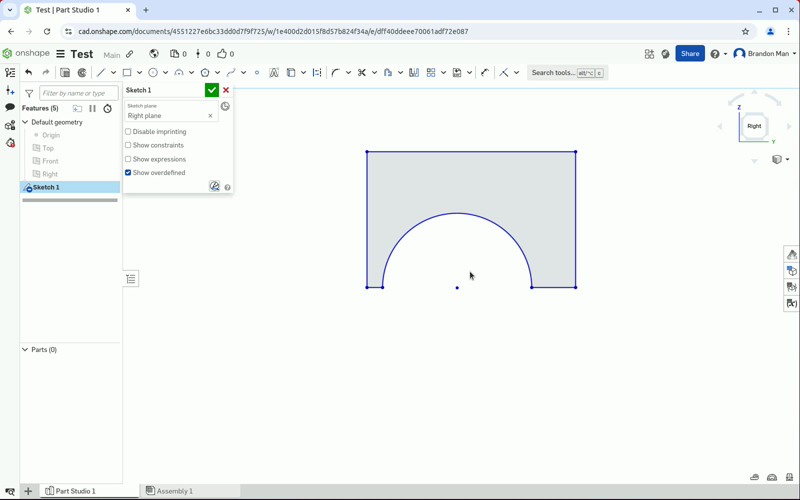
scroll(6)
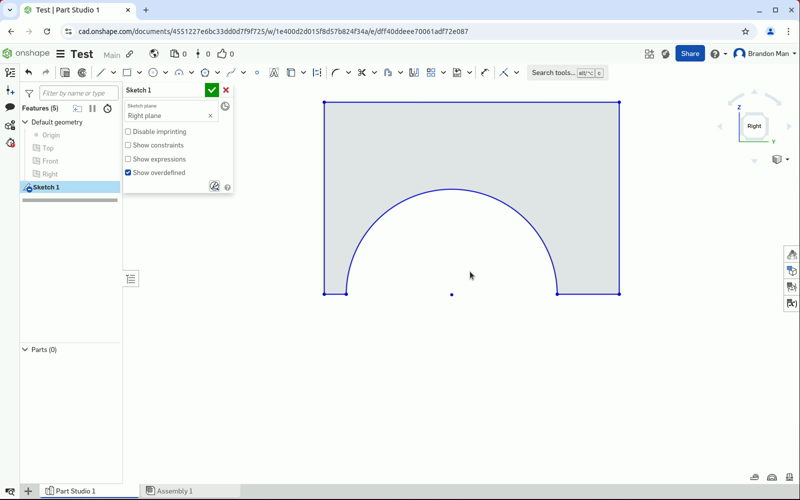
scroll(6)
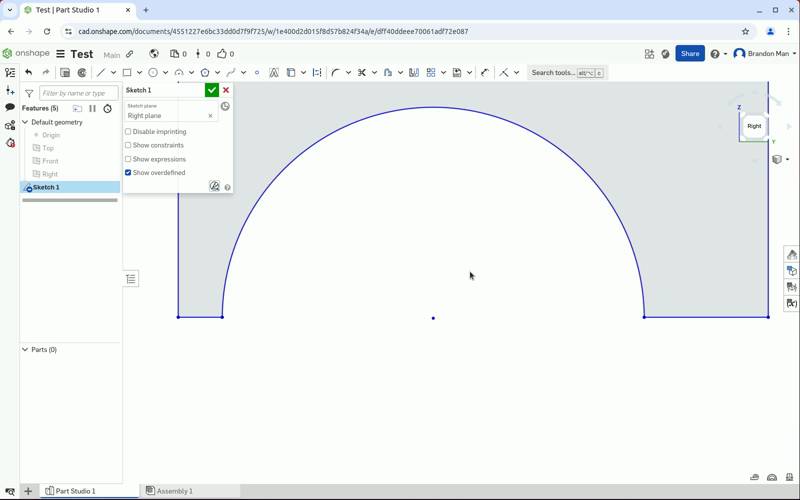
scroll(6)
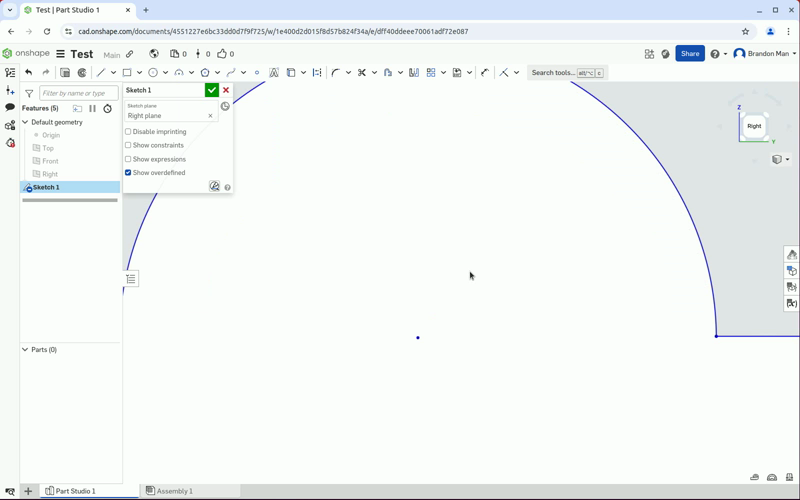
scroll(6)
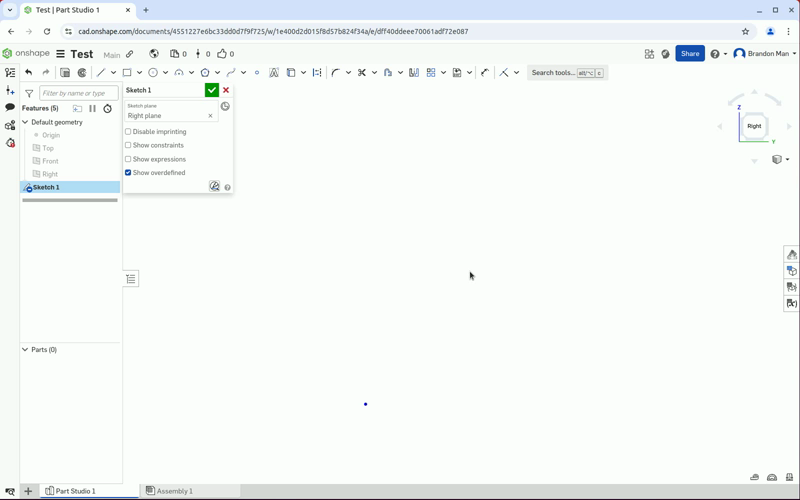
click(470, 271)
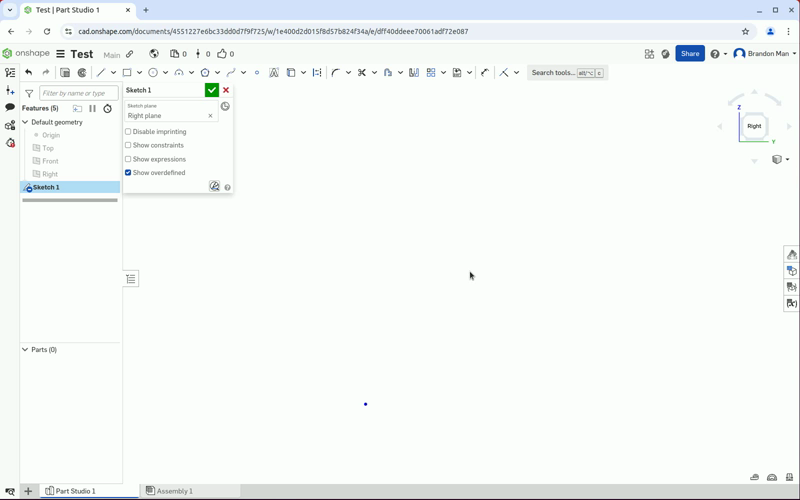
scroll(-6)
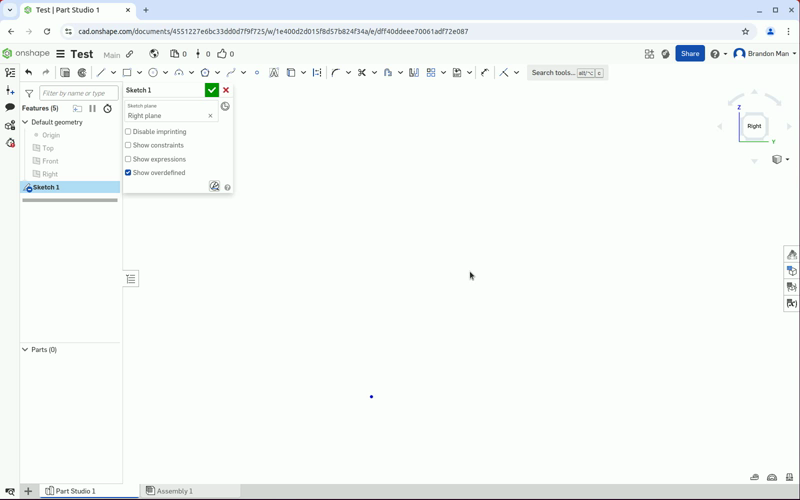
scroll(-6)
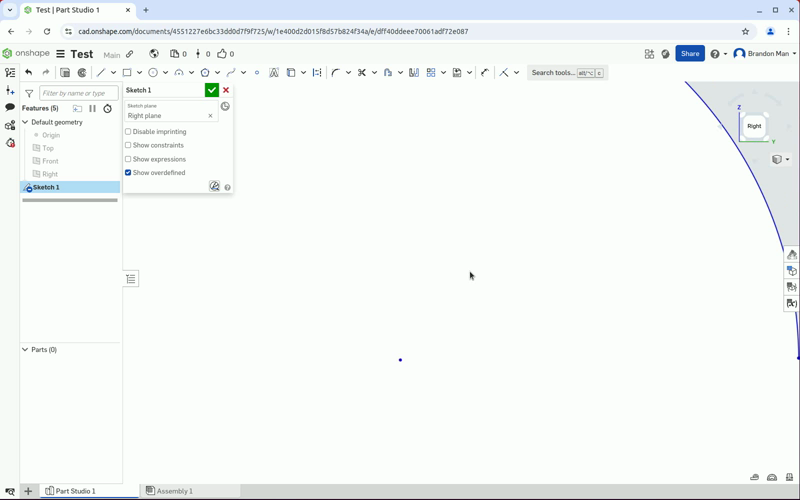
scroll(-6)
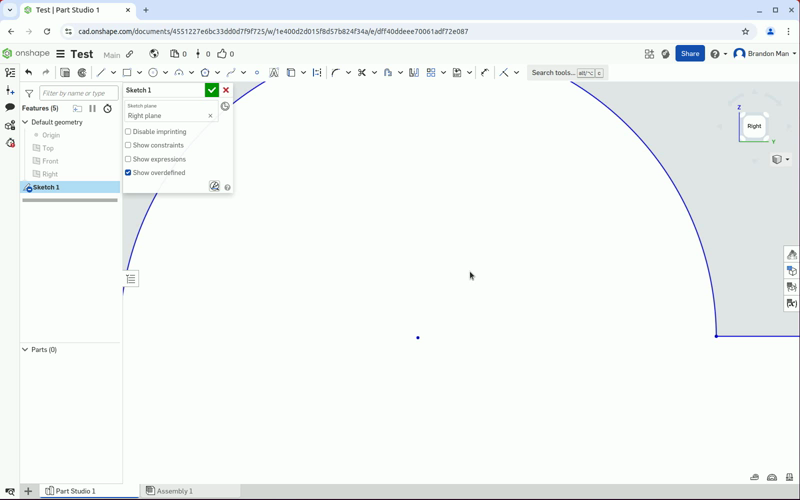
scroll(-6)
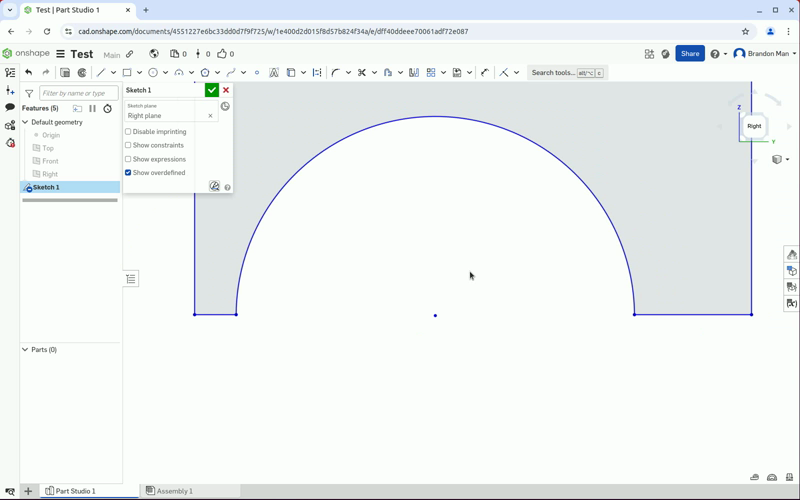
scroll(-6)
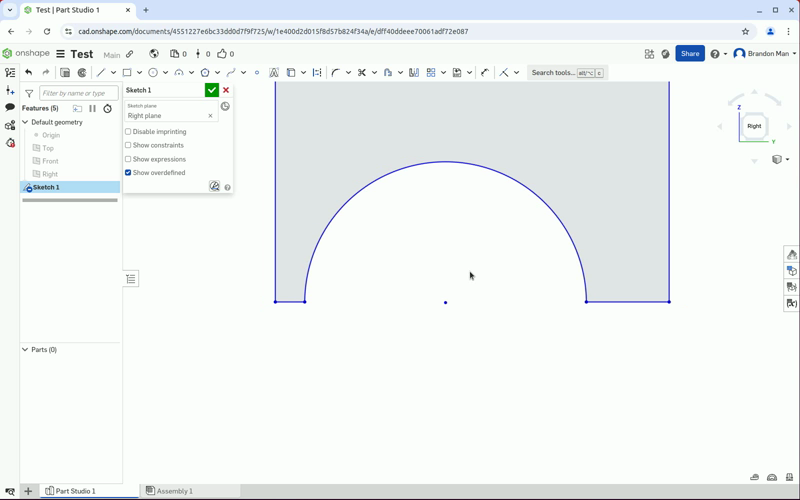
scroll(-6)
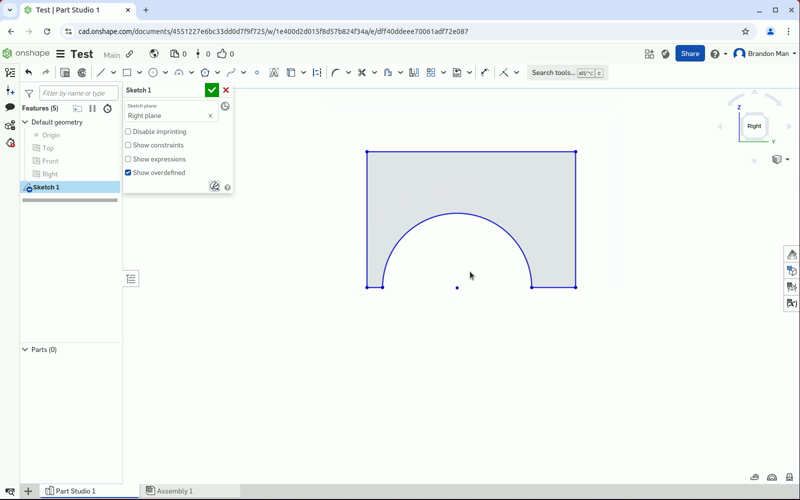
scroll(-6)
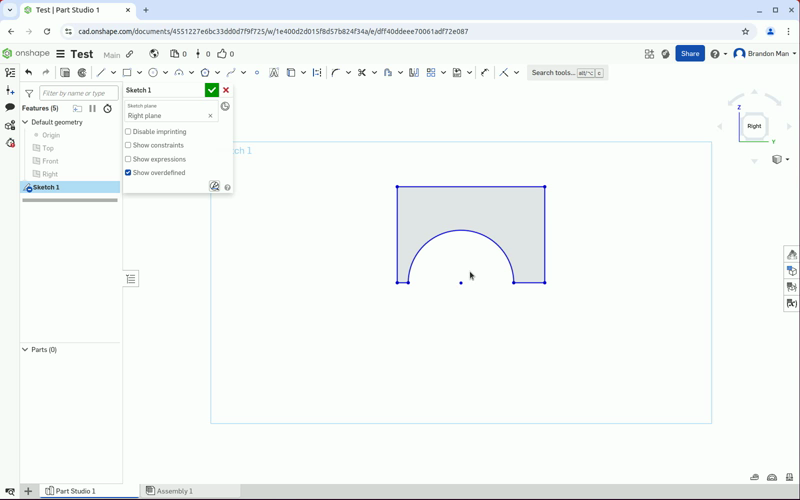
mouse_move(73, 352)
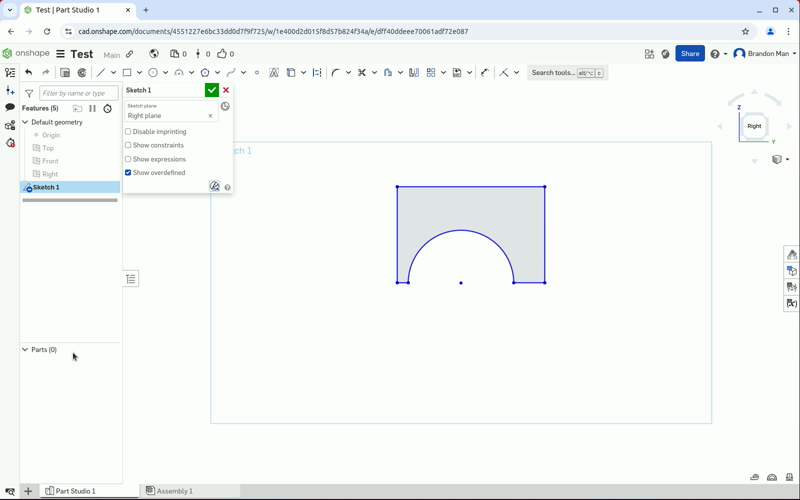
key(shift+y)
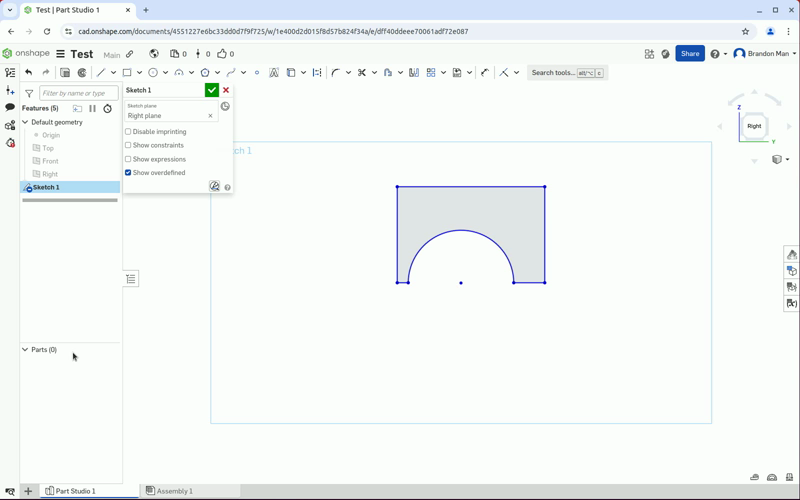
key(shift+e)
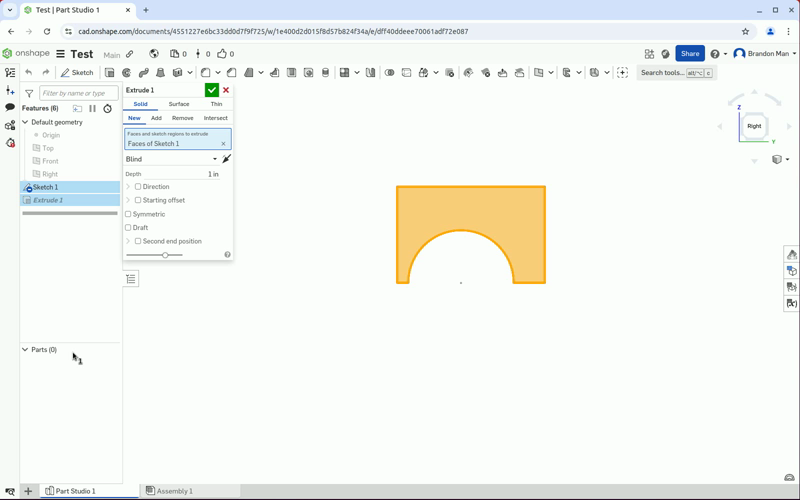
mouse_move(143, 106)
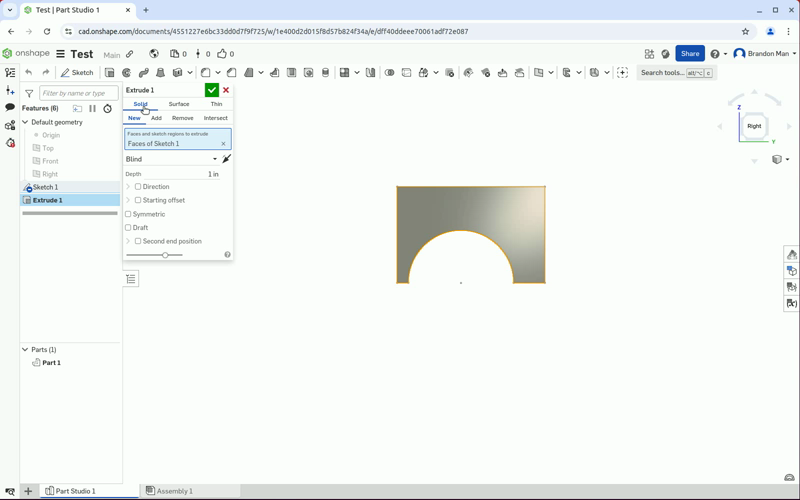
click(143, 106)
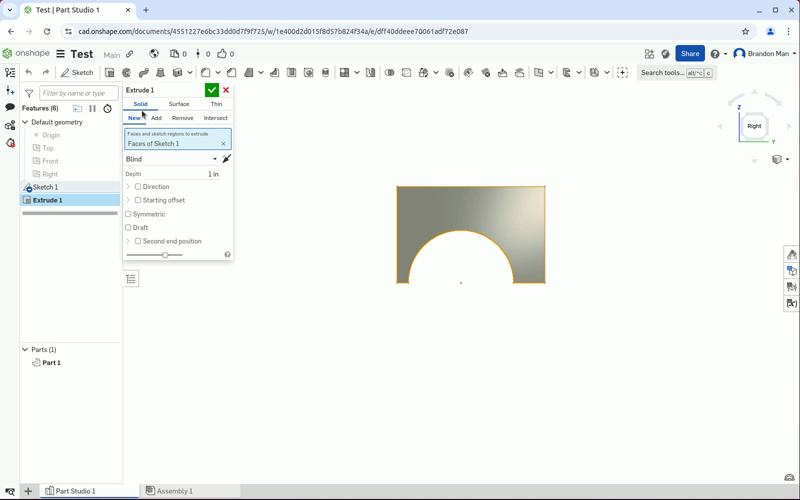
mouse_move(137, 120)
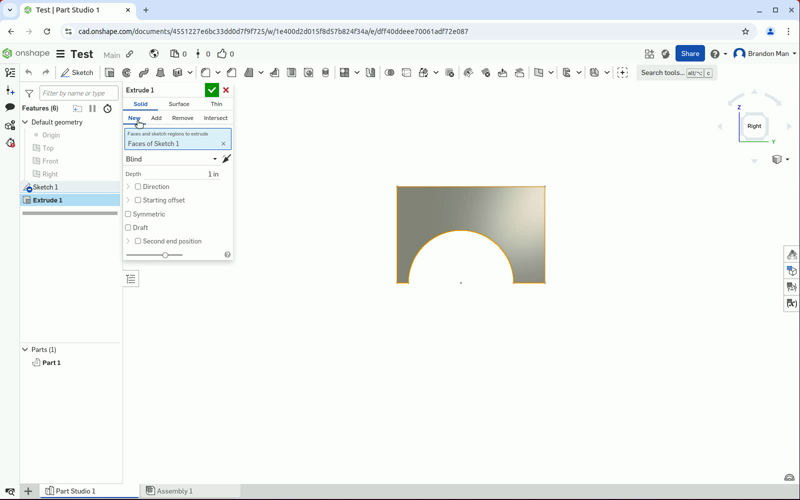
click(137, 120)
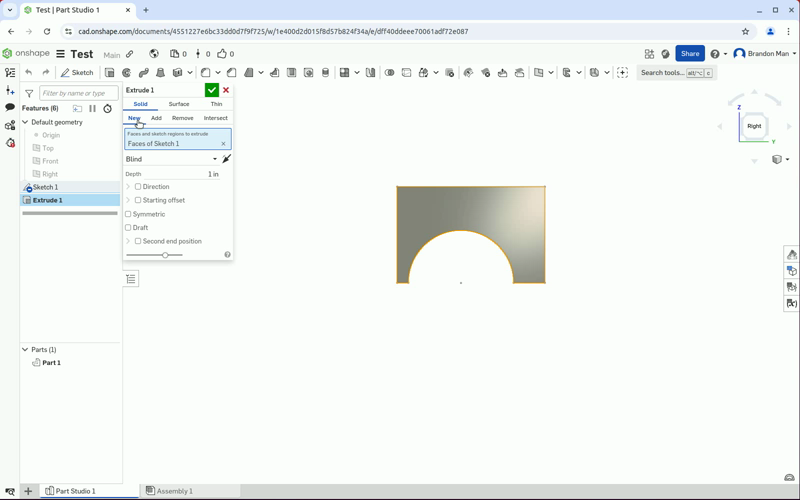
key(tab, 4)
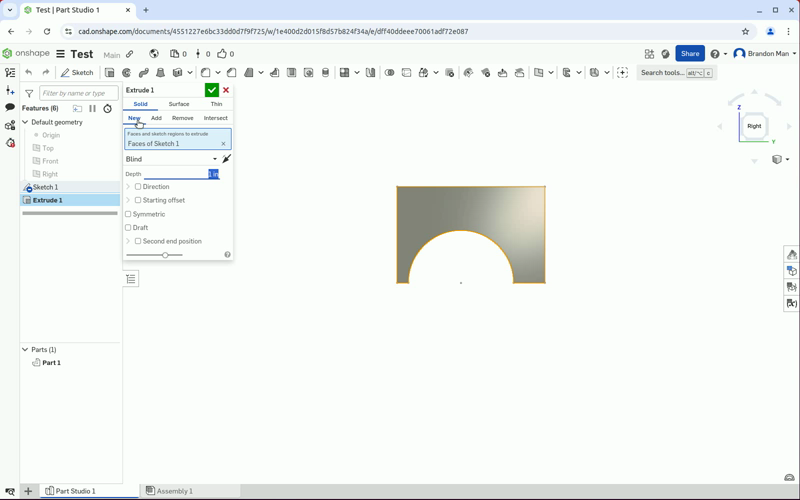
text(25.996)
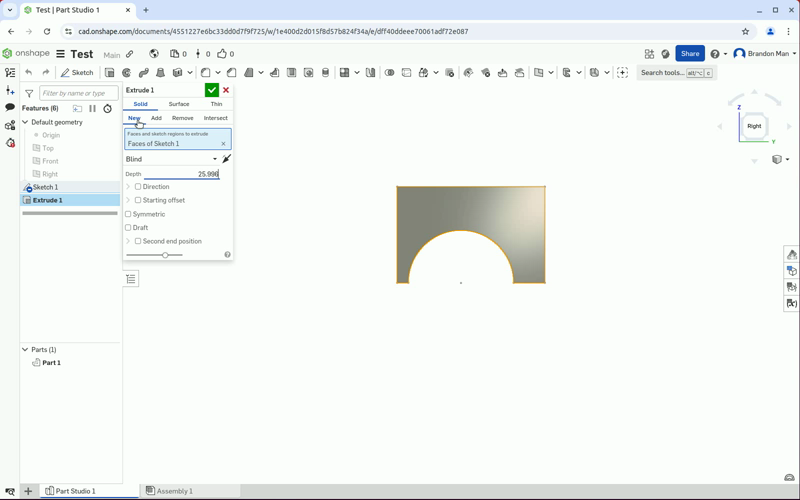
key(tab, 3)
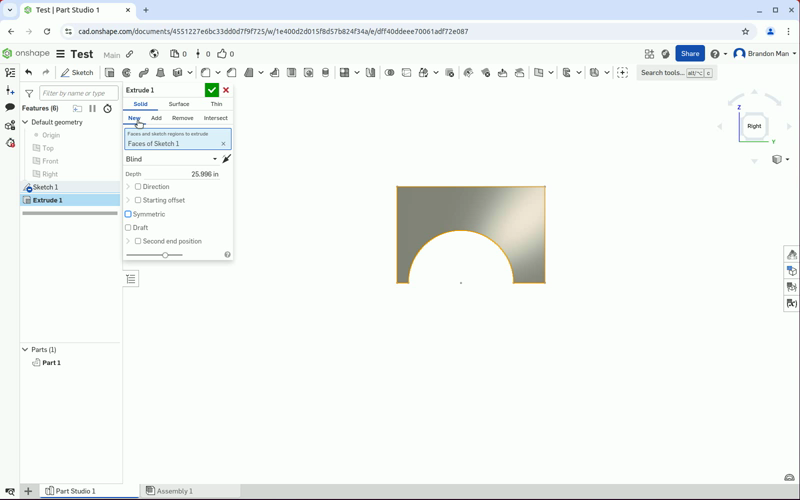
key(space)
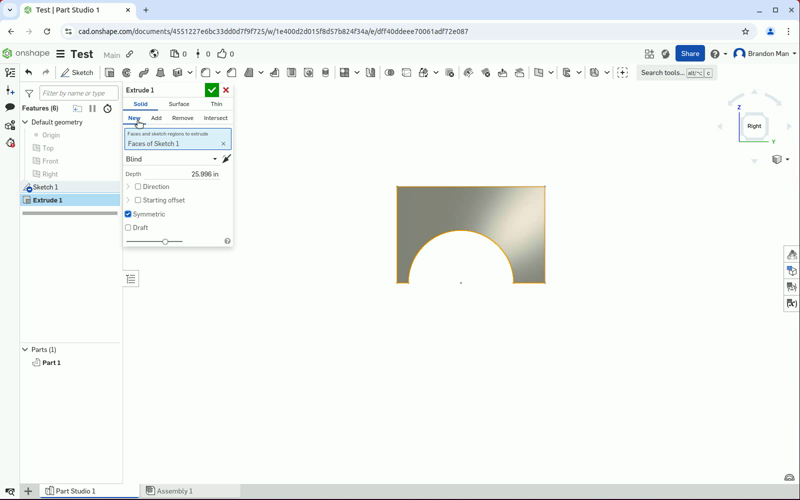
key(enter)
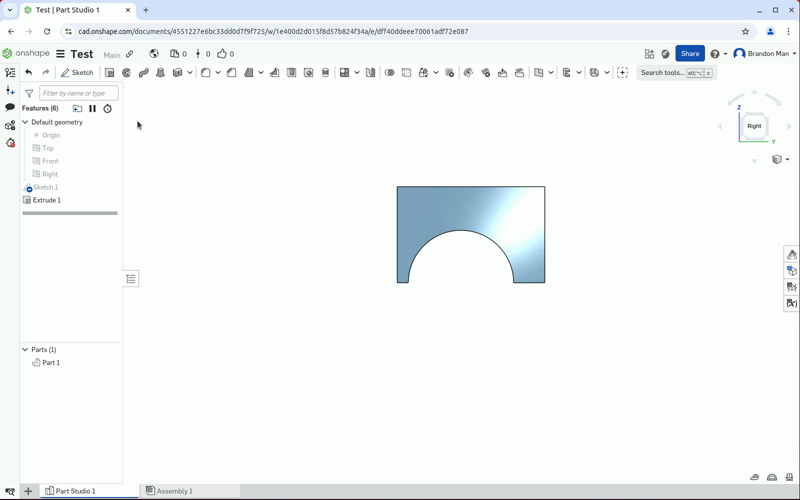
key(shift+h)
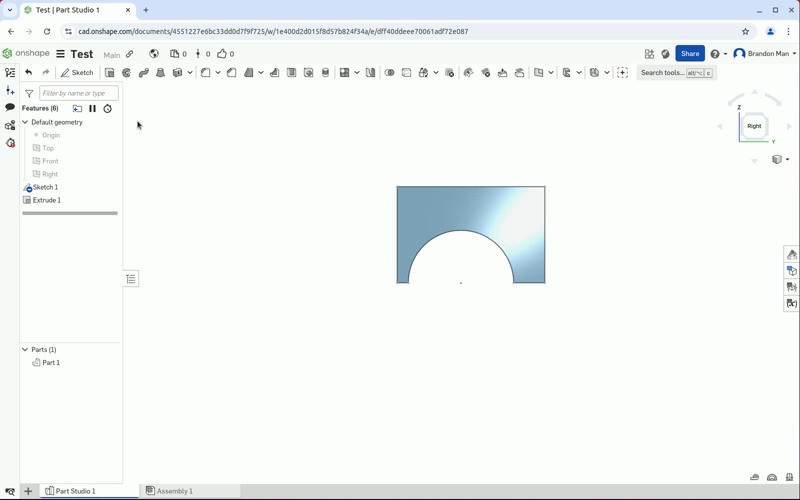
key(shift+h)
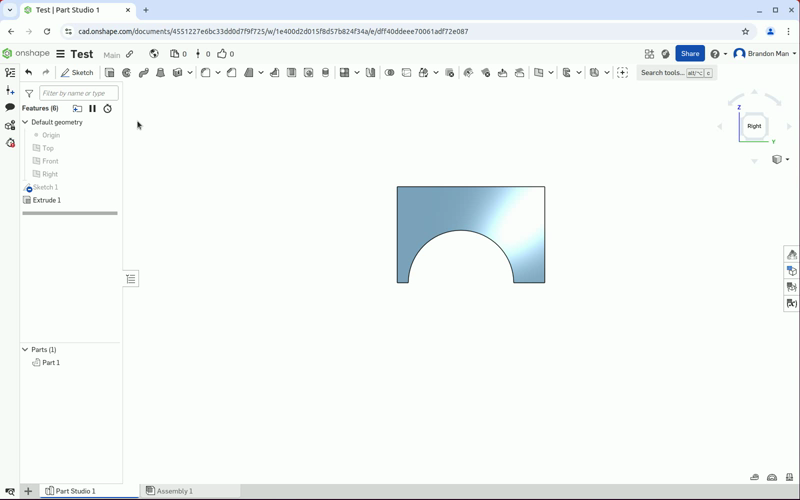
mouse_move(73, 189)
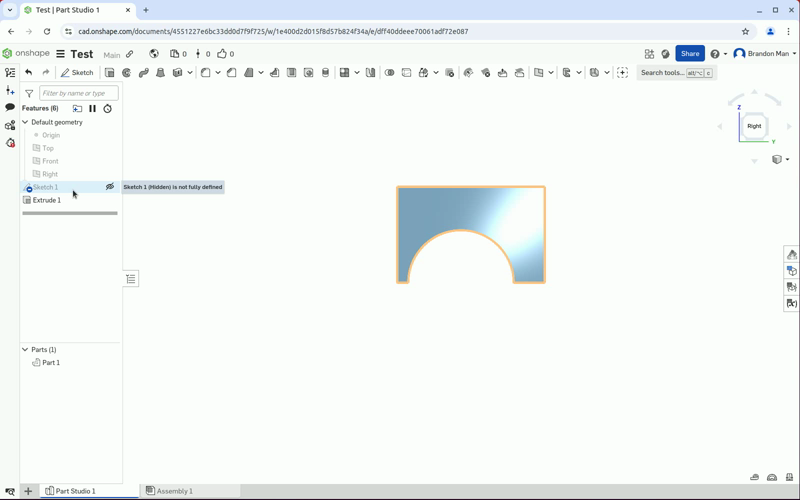
click(73, 189)
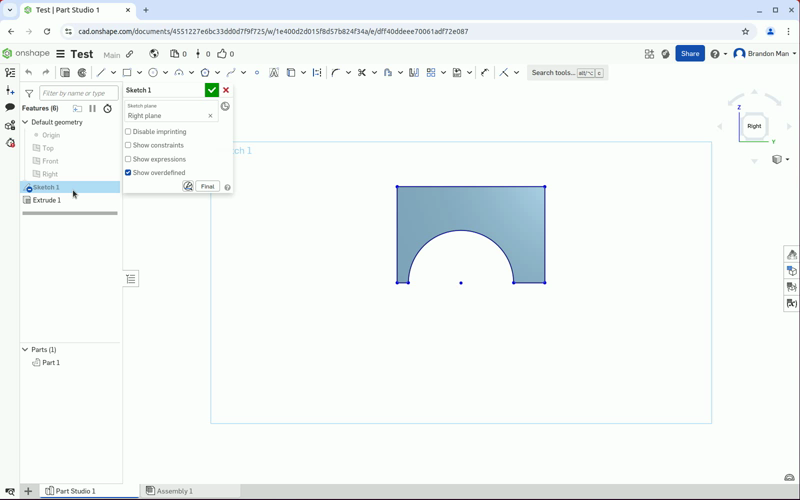
mouse_move(229, 92)
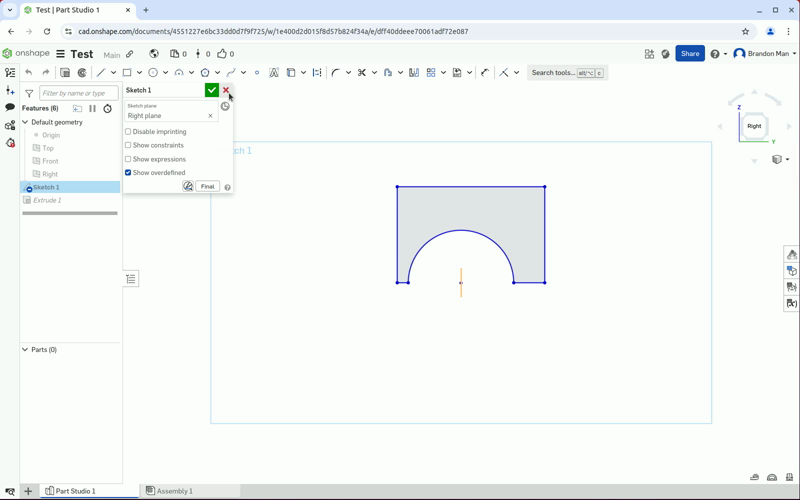
click(229, 92)
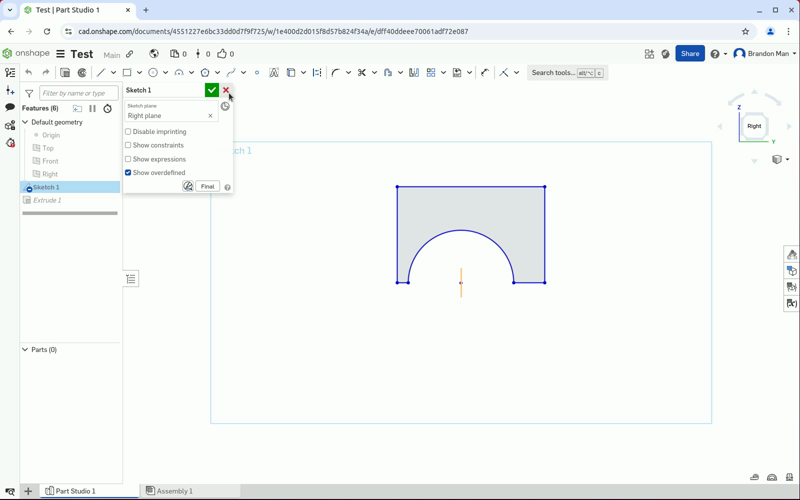
key(shift+s)
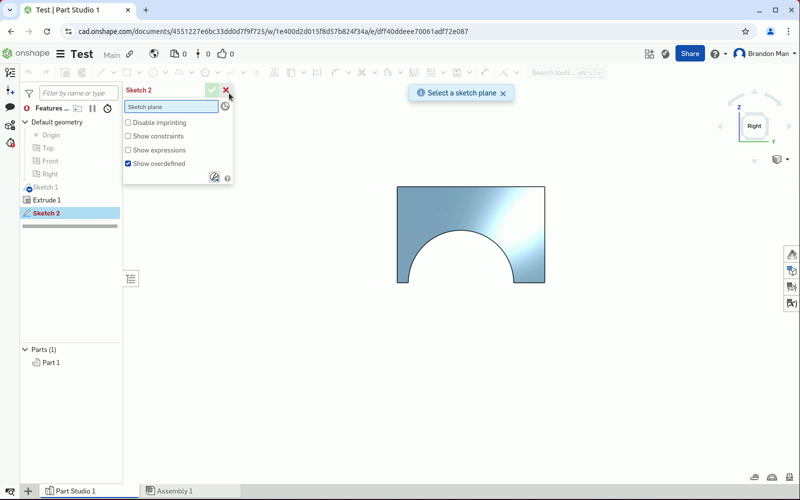
mouse_move(73, 176)
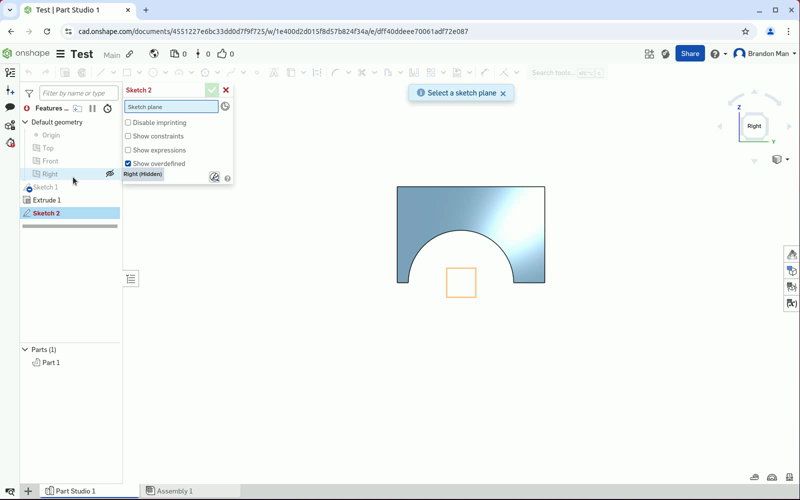
click(73, 176)
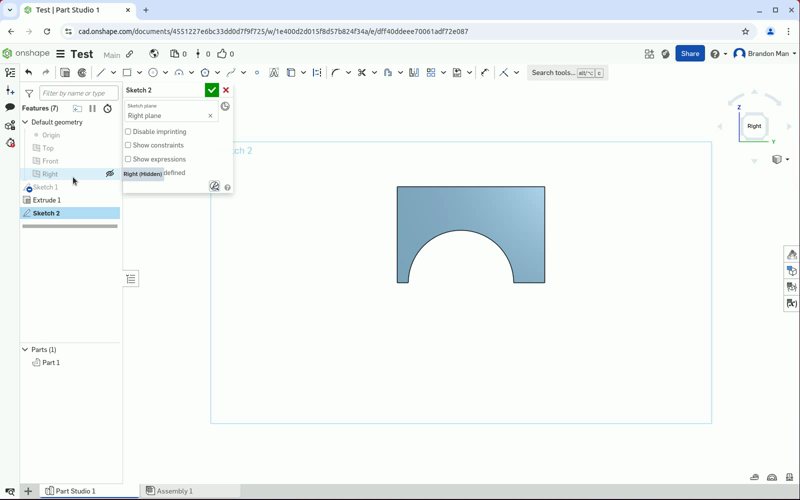
mouse_move(73, 352)
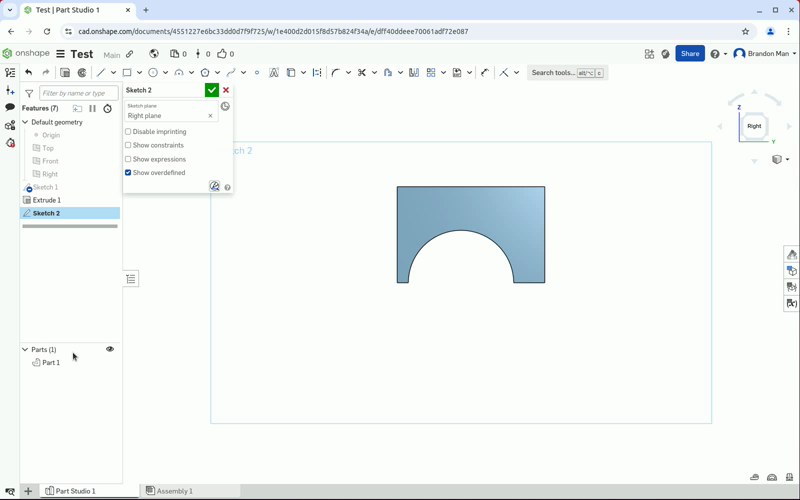
key(y)
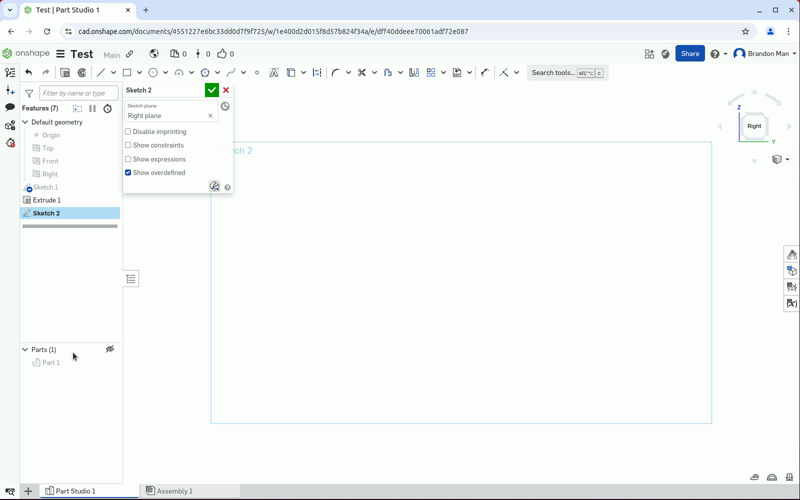
key(l)
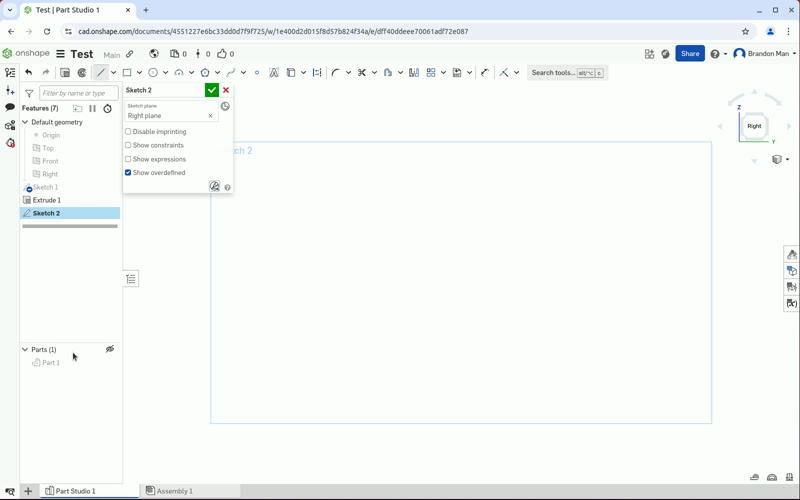
key_down(shift)
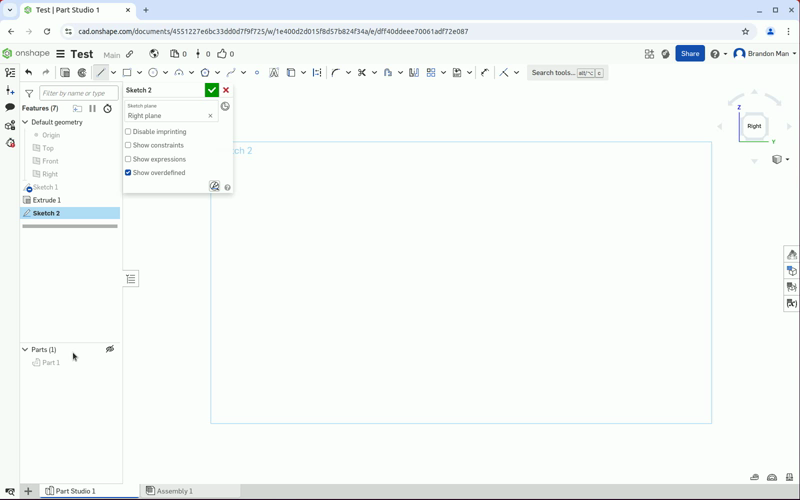
mouse_move(397, 378)
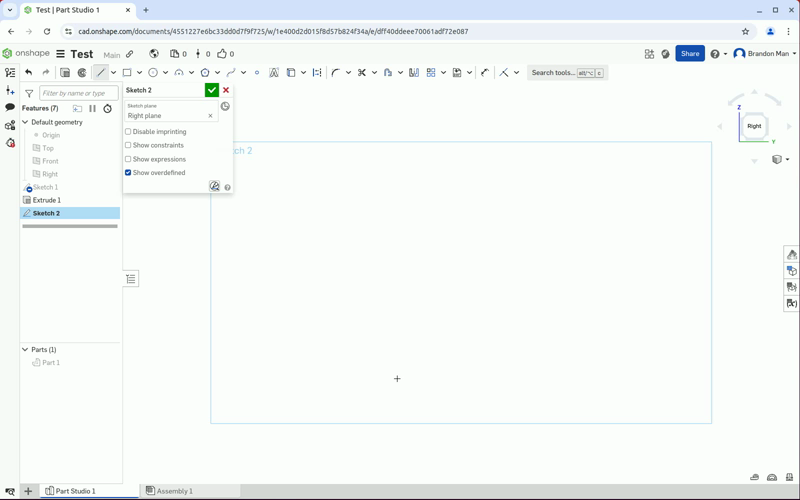
click(397, 378)
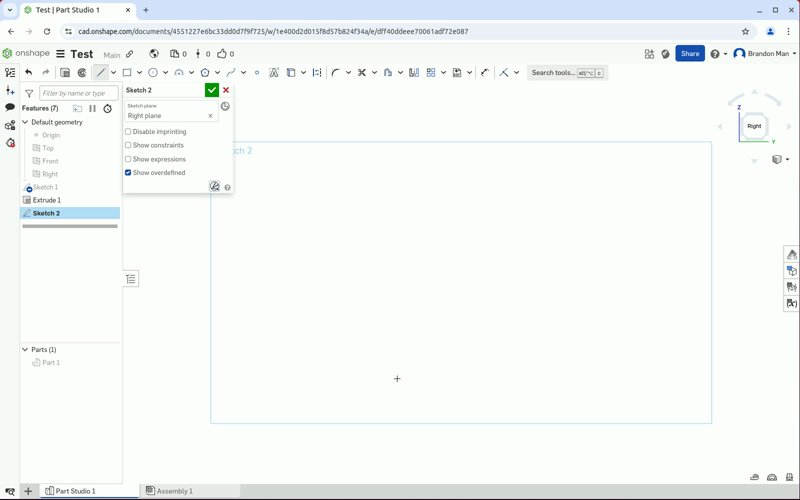
key_up(shift)
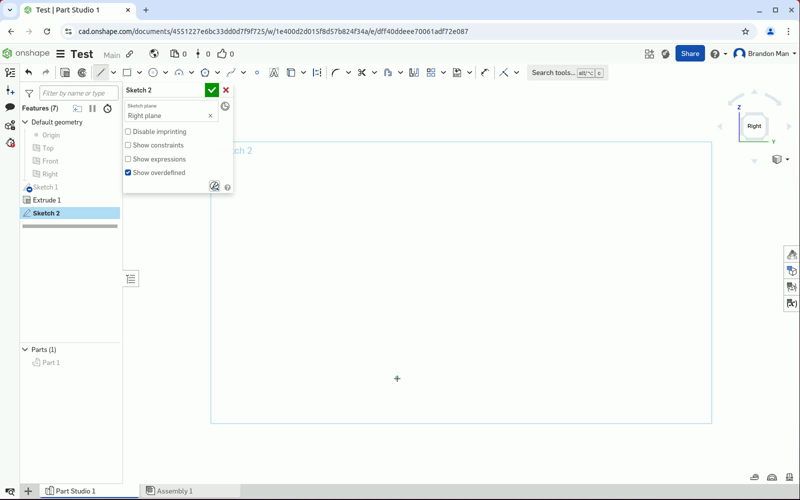
key_down(shift)
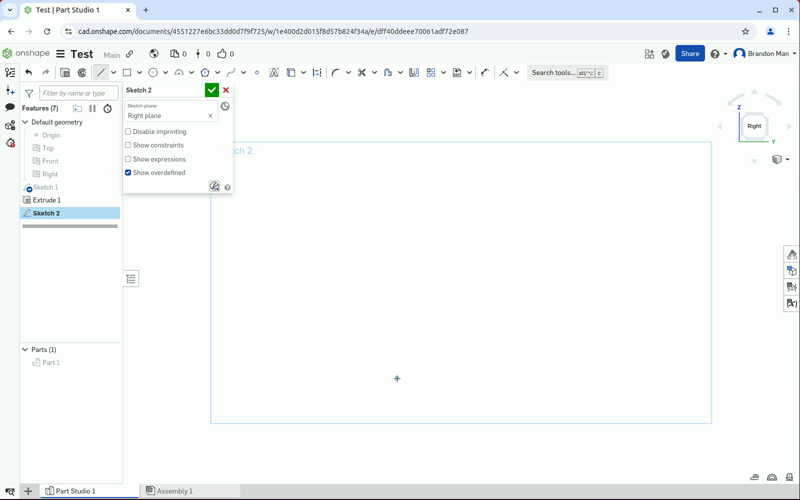
mouse_move(427, 378)
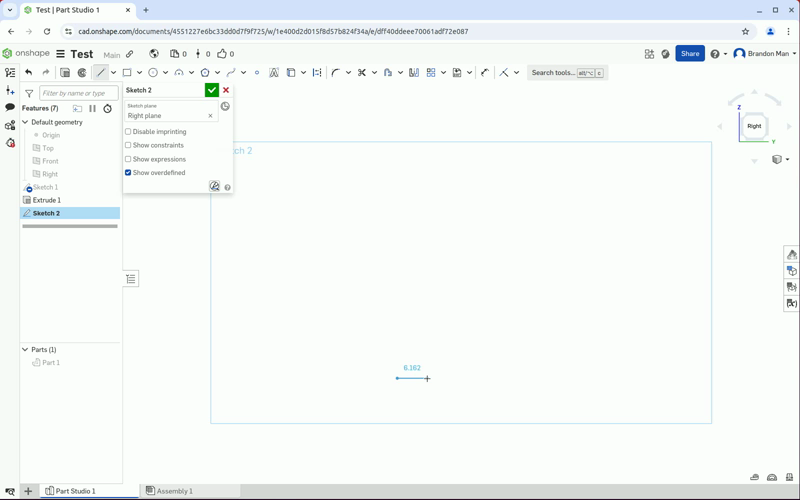
mouse_move(451, 378)
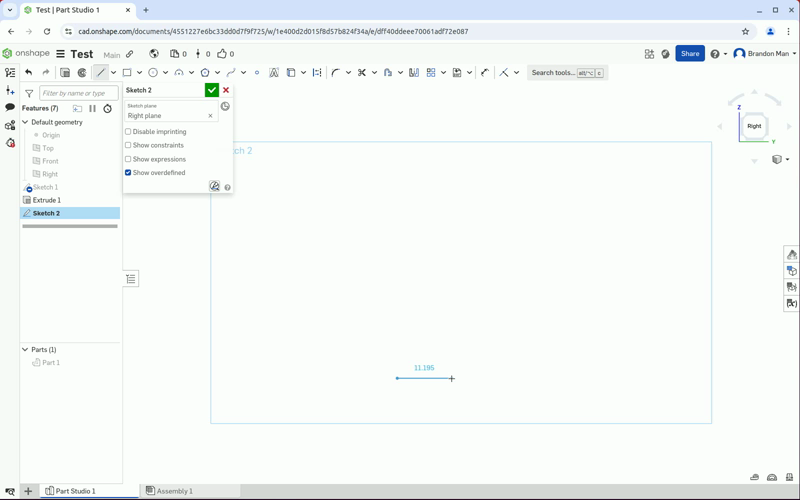
click(451, 378)
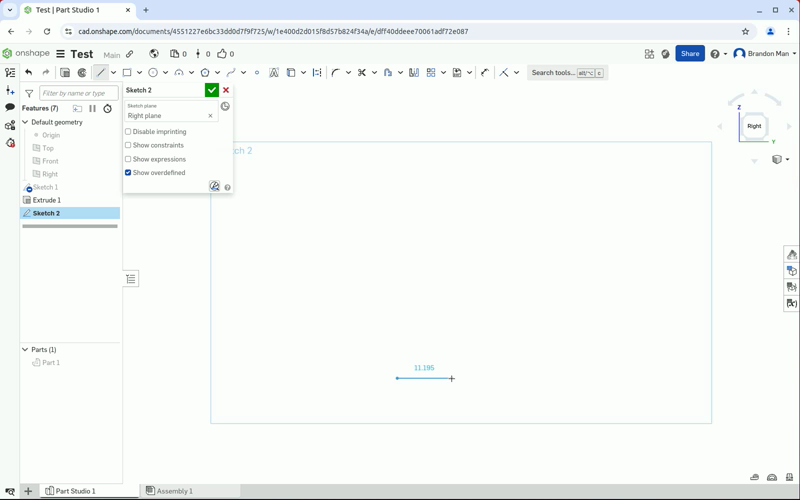
key_up(shift)
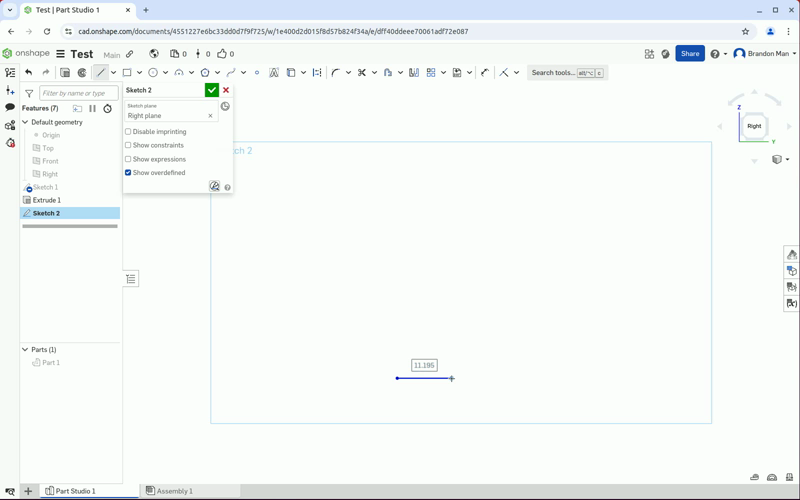
key_down(shift)
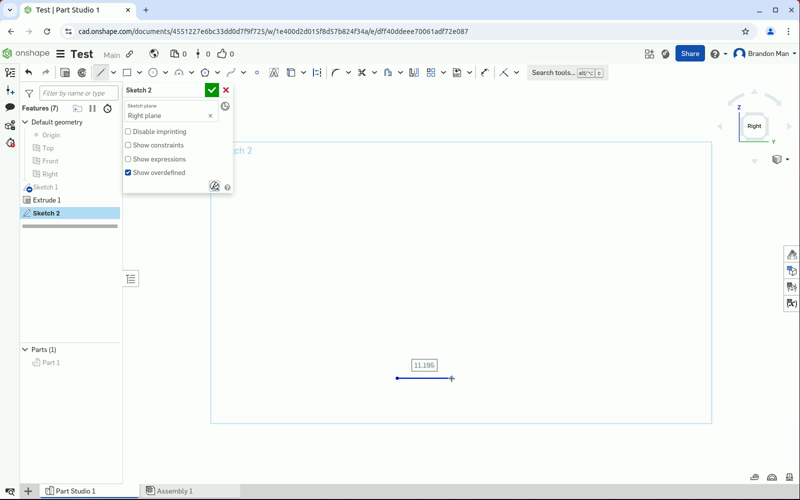
mouse_move(544, 378)
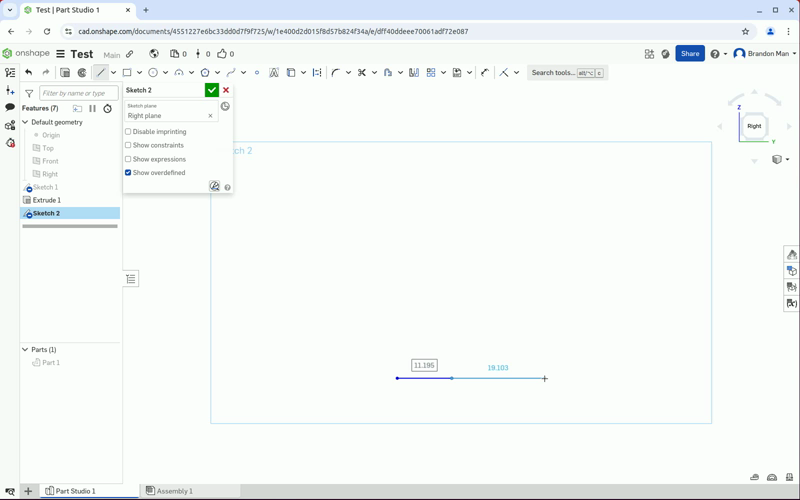
click(544, 378)
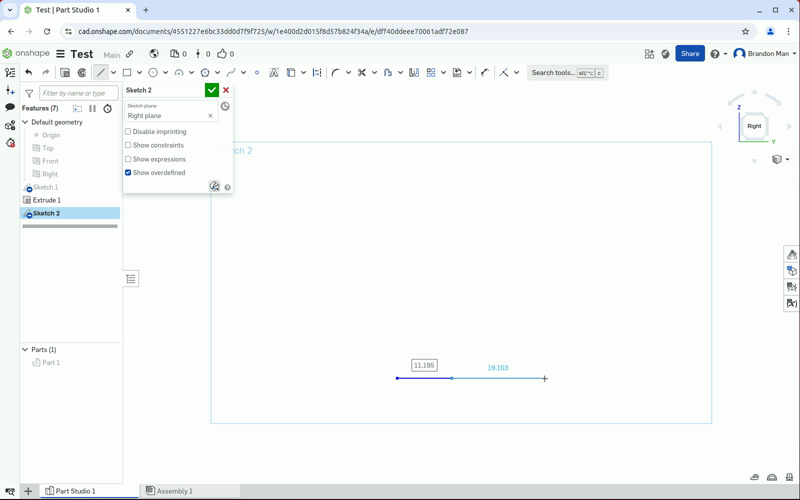
key_up(shift)
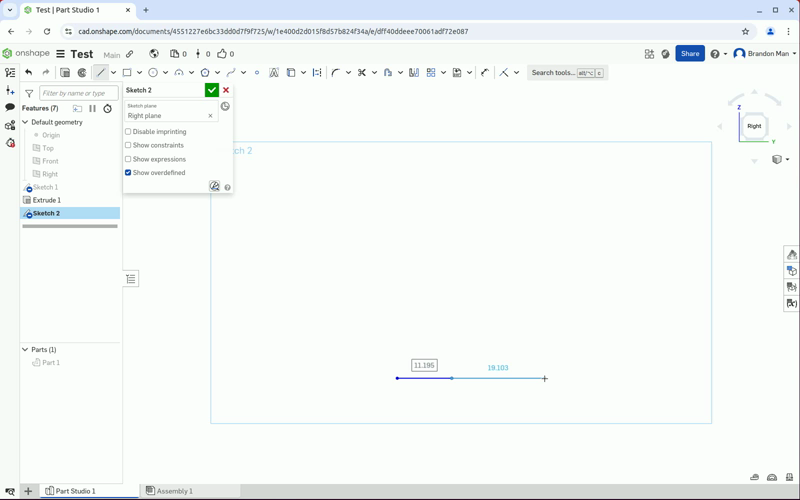
key_down(shift)
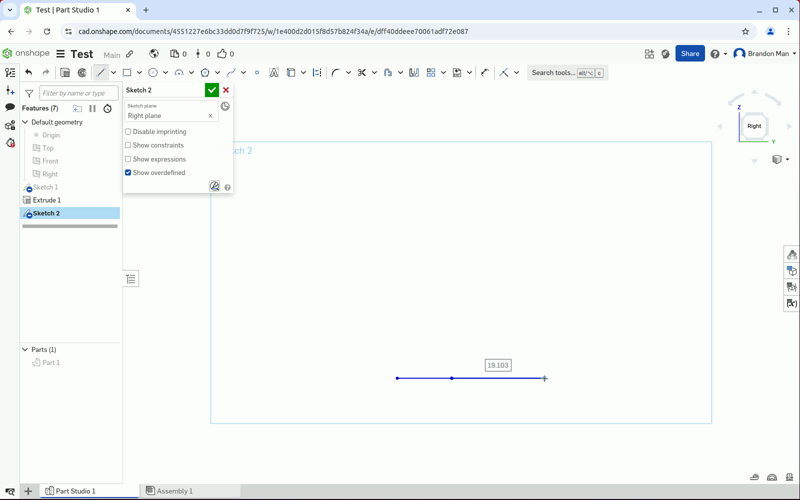
mouse_move(544, 283)
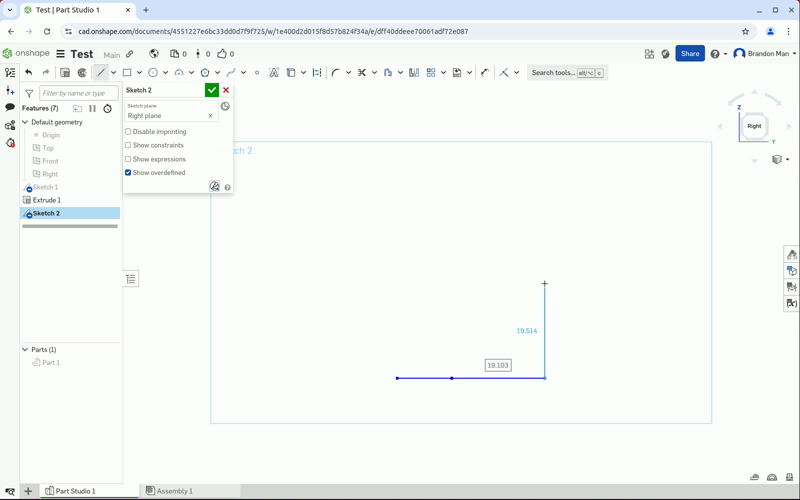
click(544, 283)
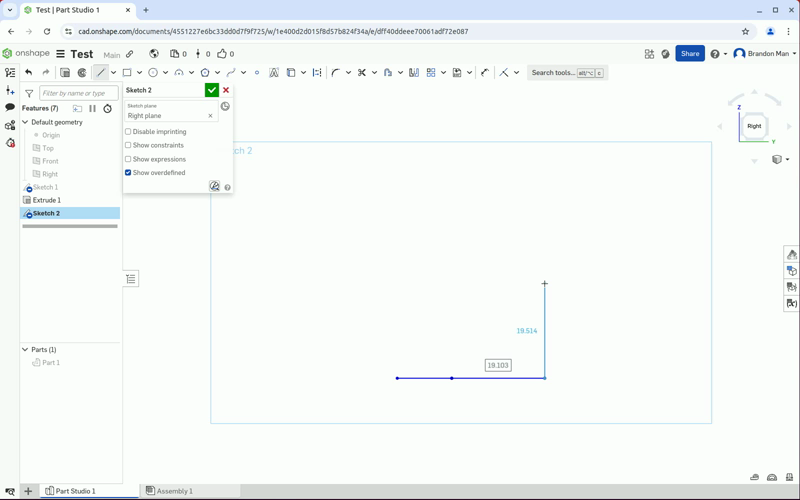
key_up(shift)
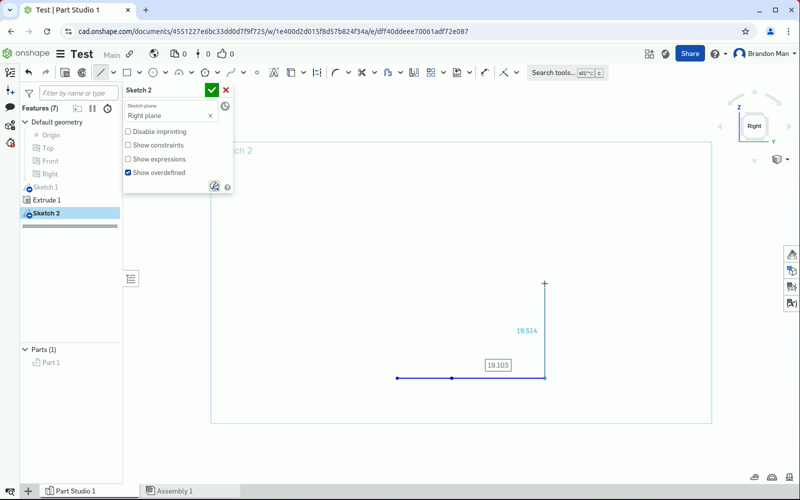
key_down(shift)
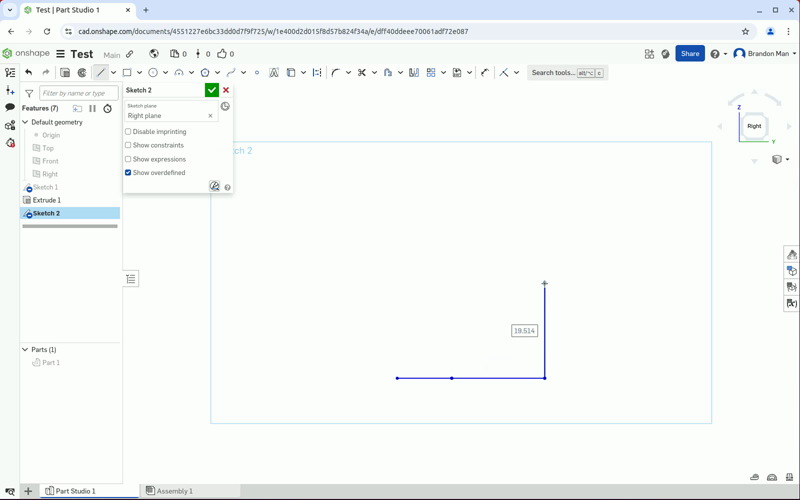
mouse_move(574, 283)
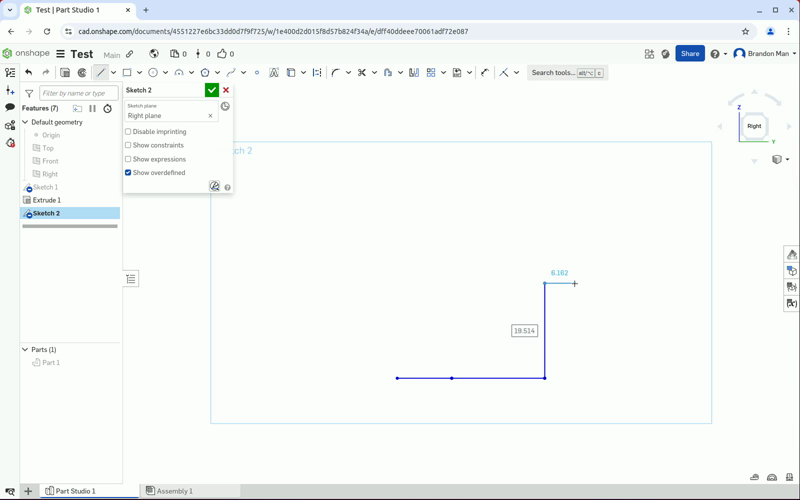
mouse_move(513, 283)
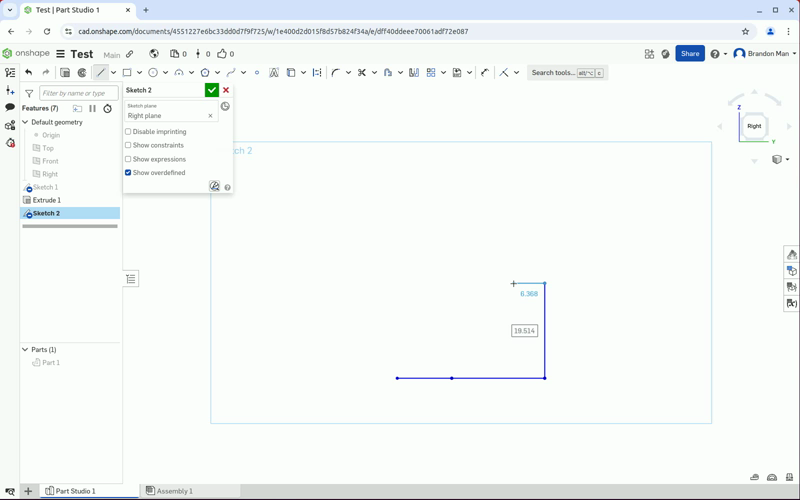
click(513, 283)
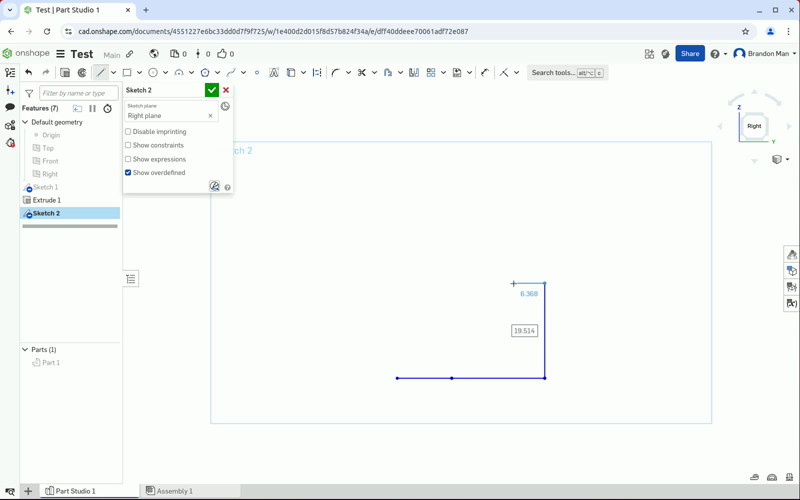
key_up(shift)
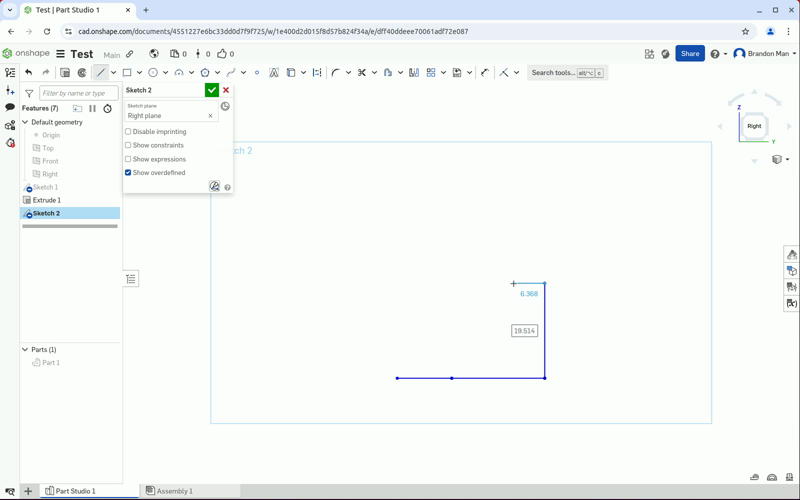
key(esc)
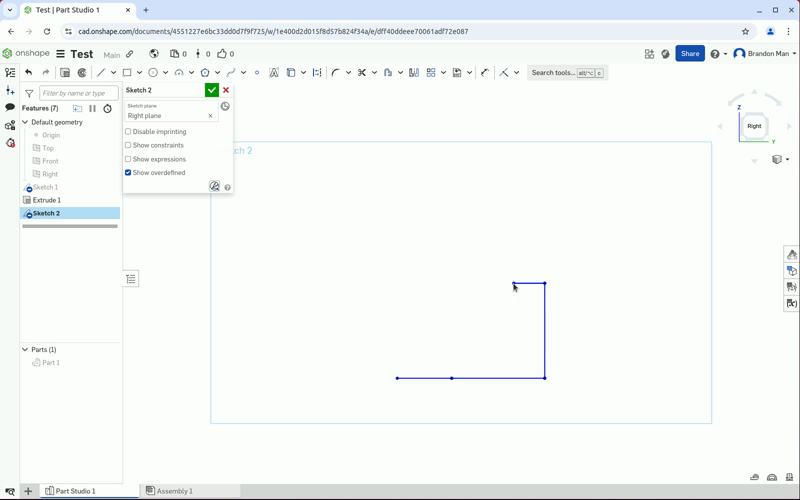
key(a)
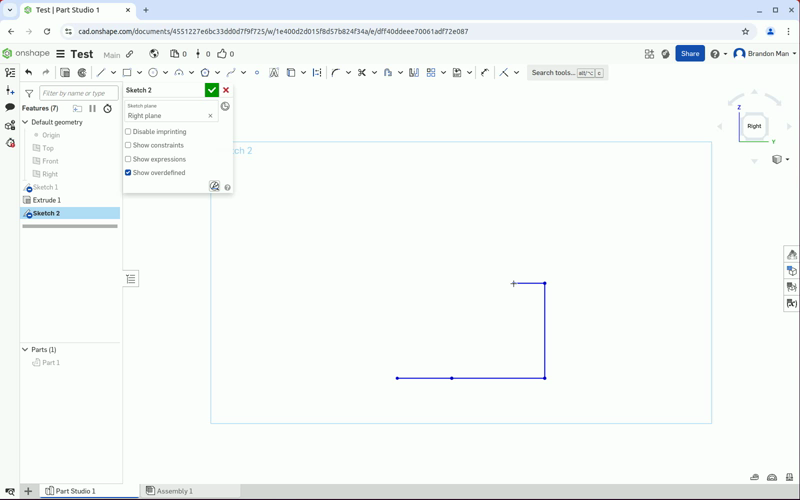
mouse_move(513, 283)
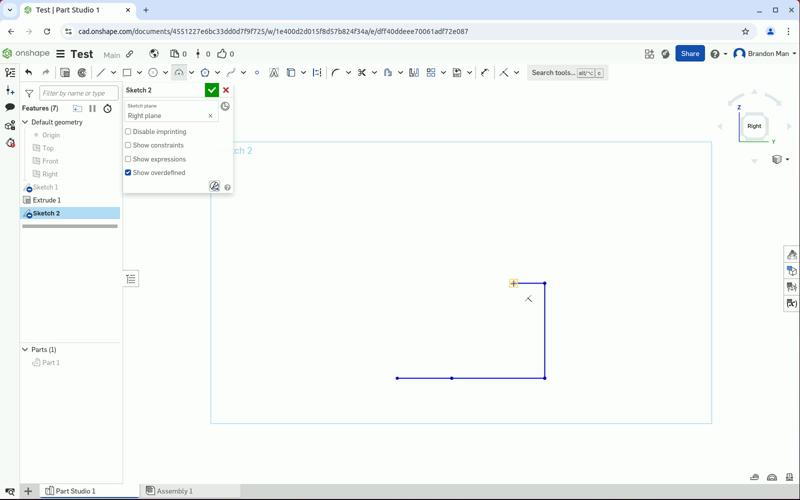
click(513, 283)
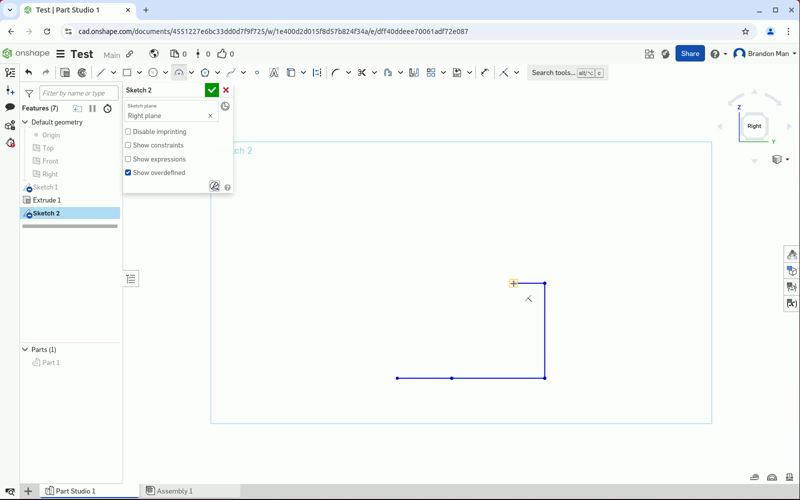
key_down(shift)
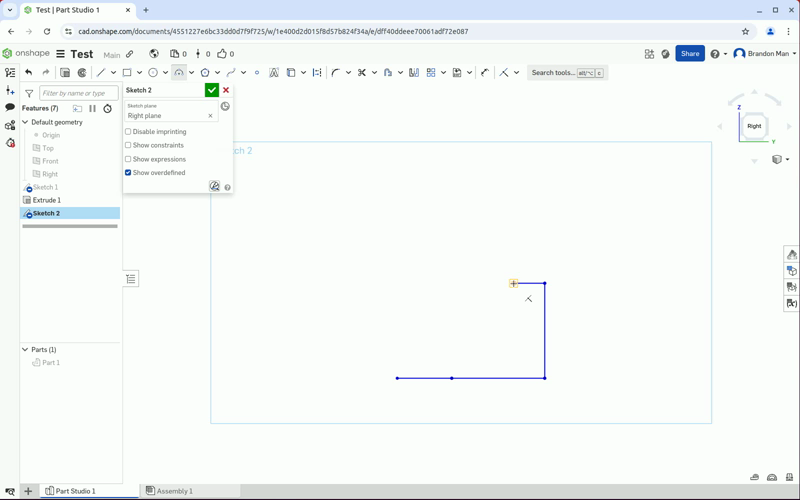
mouse_move(408, 283)
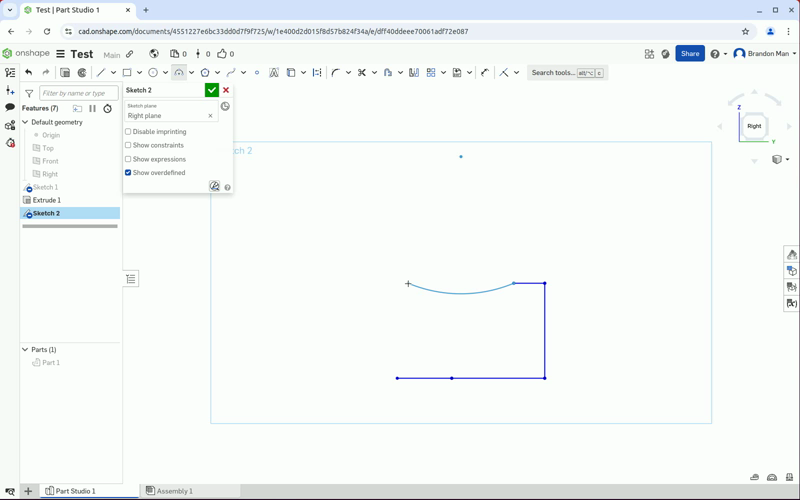
click(408, 283)
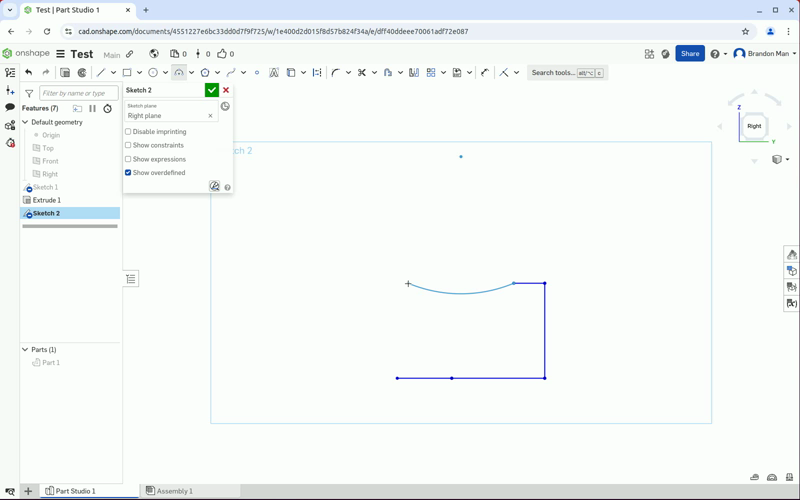
mouse_move(461, 336)
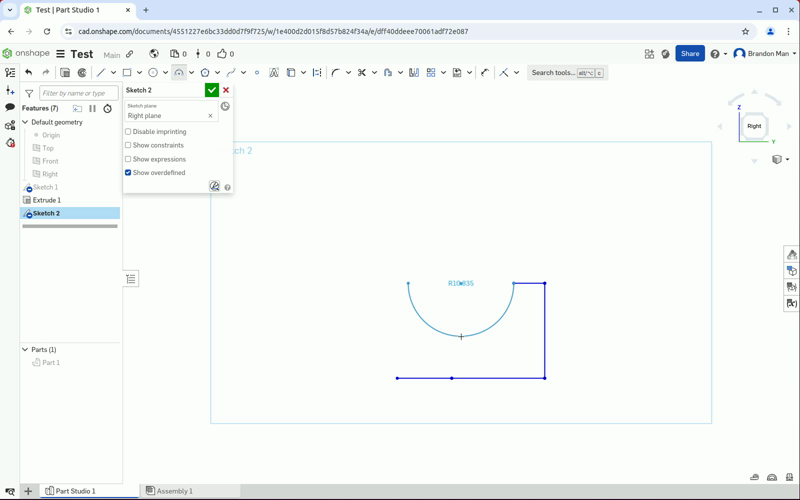
click(461, 336)
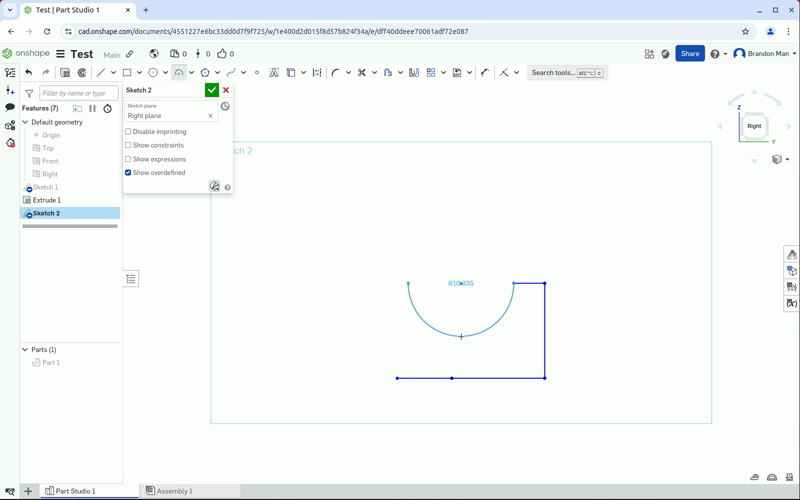
key_up(shift)
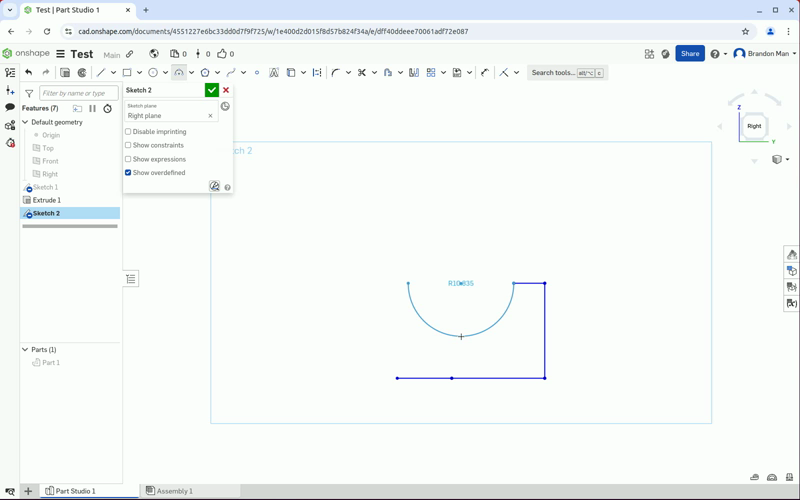
key(esc)
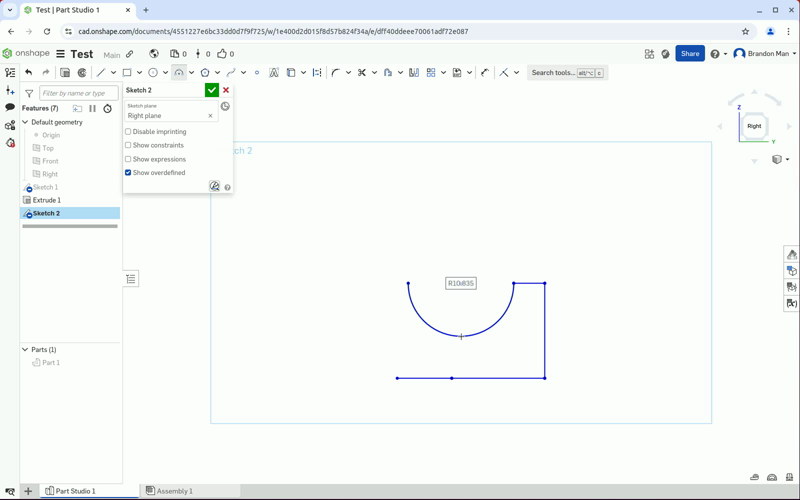
key(l)
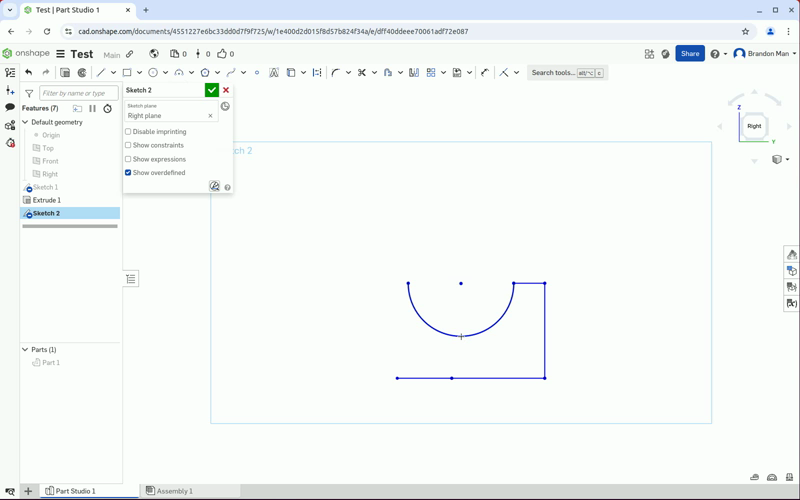
mouse_move(408, 283)
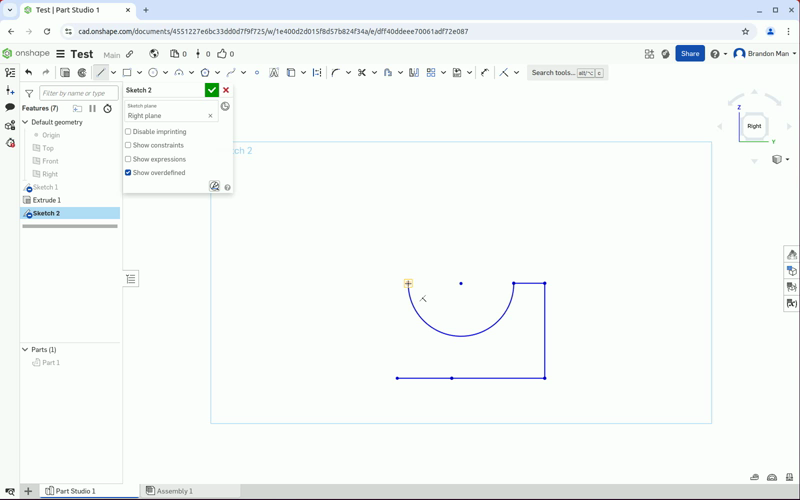
click(408, 283)
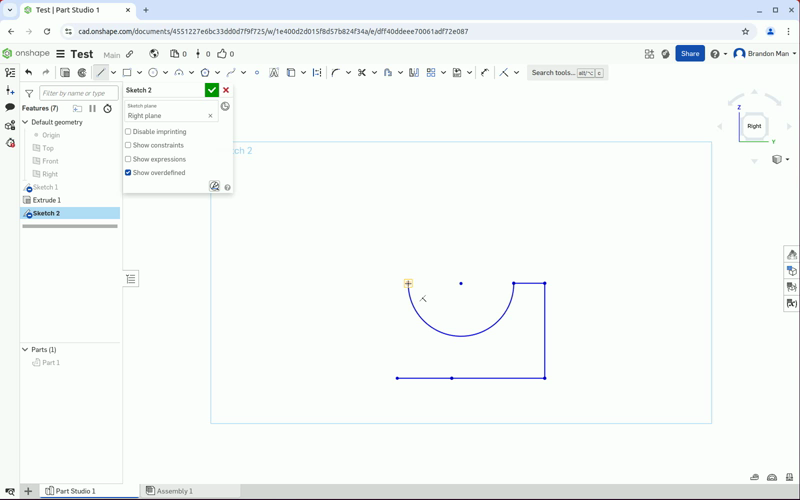
key_down(shift)
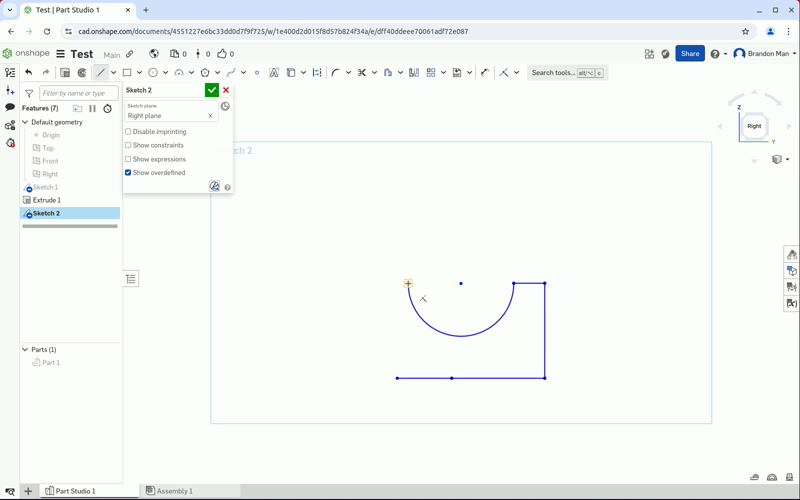
mouse_move(438, 283)
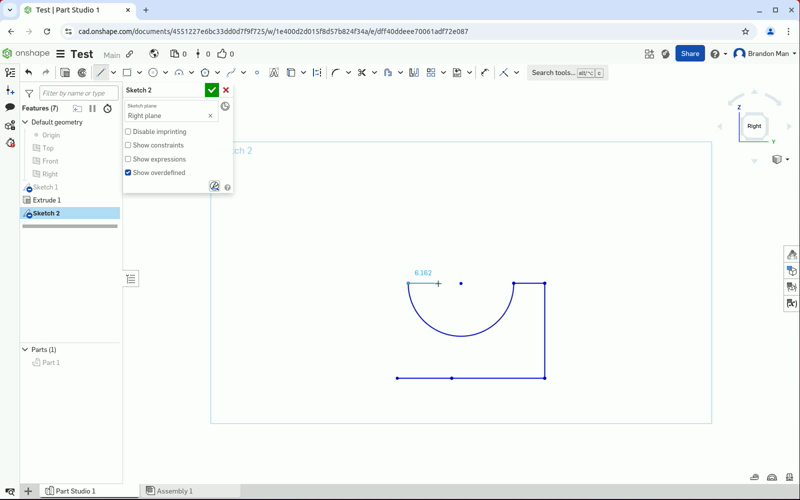
mouse_move(397, 283)
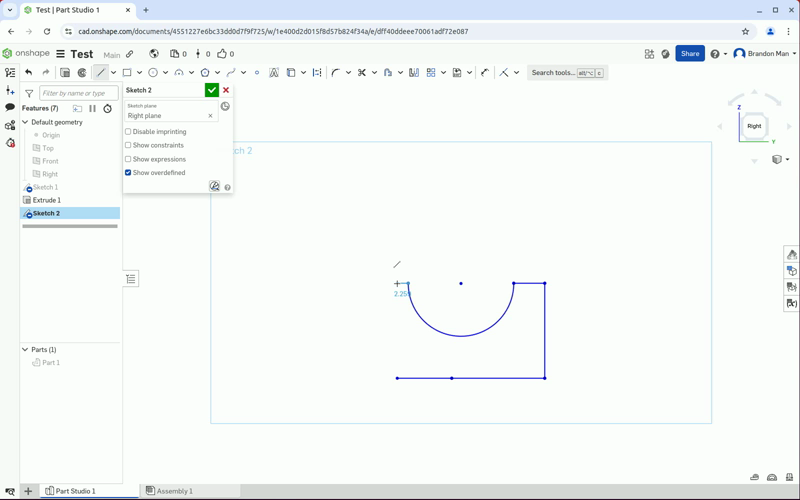
click(397, 283)
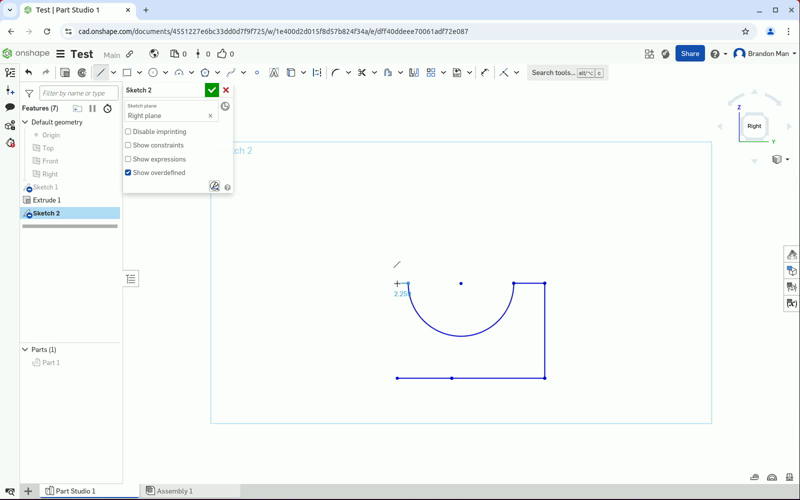
key_up(shift)
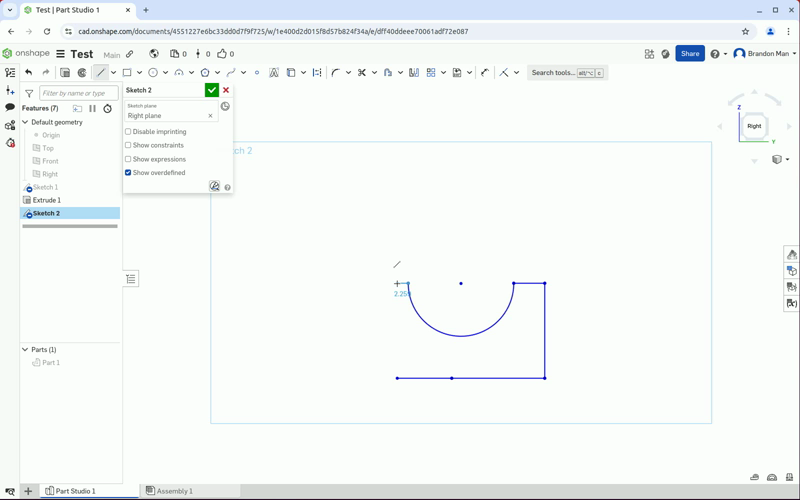
key_down(shift)
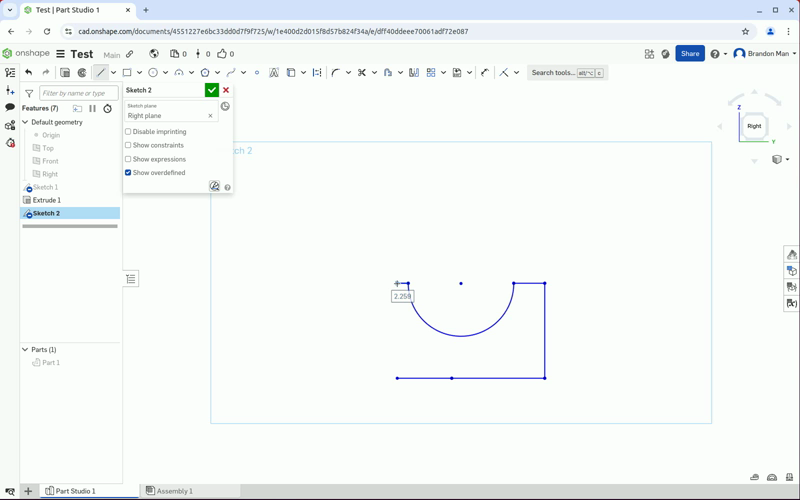
mouse_move(397, 378)
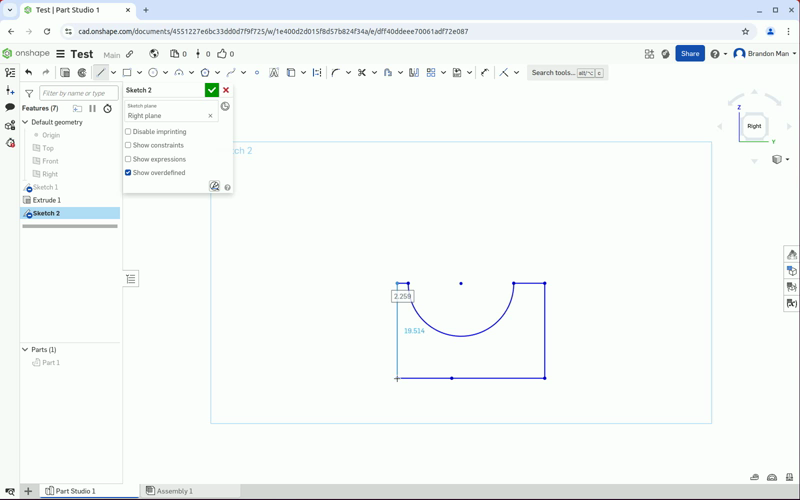
key_up(shift)
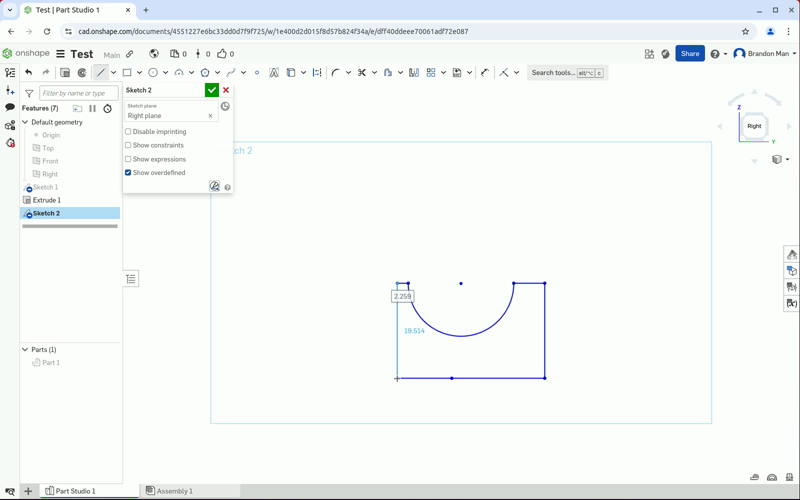
click(397, 378)
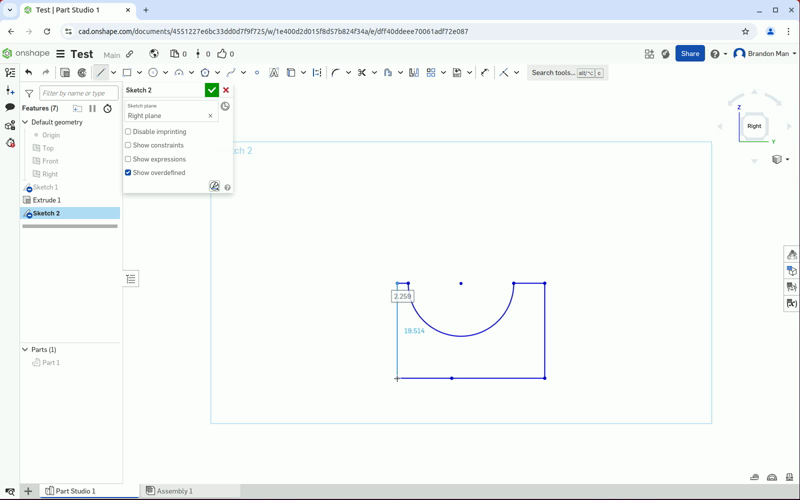
key(esc)
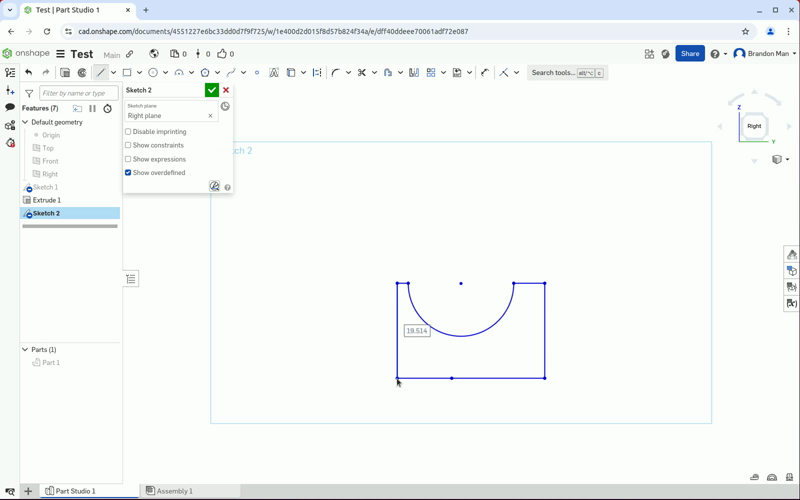
mouse_move(526, 330)
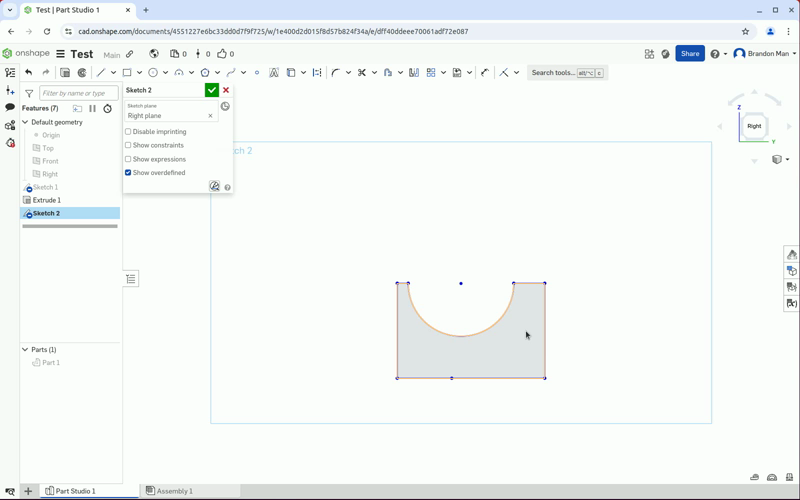
scroll(6)
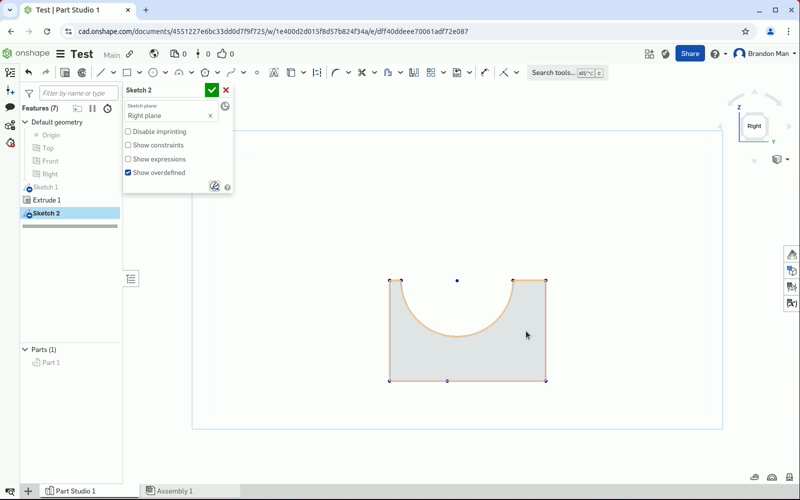
scroll(6)
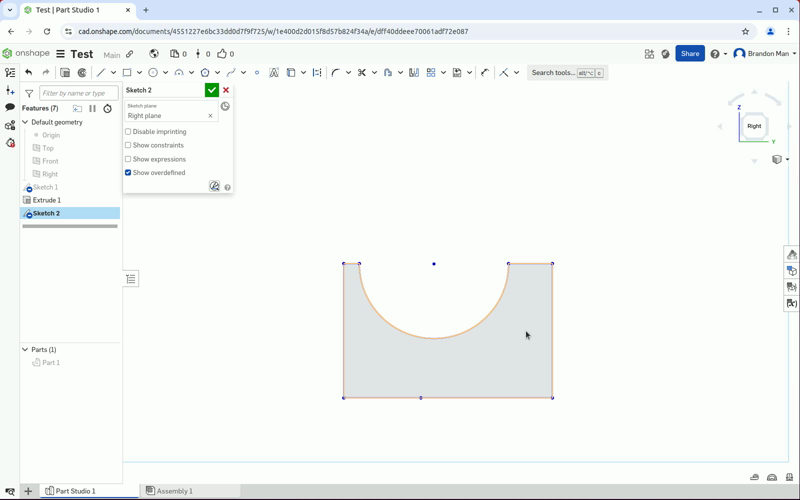
scroll(6)
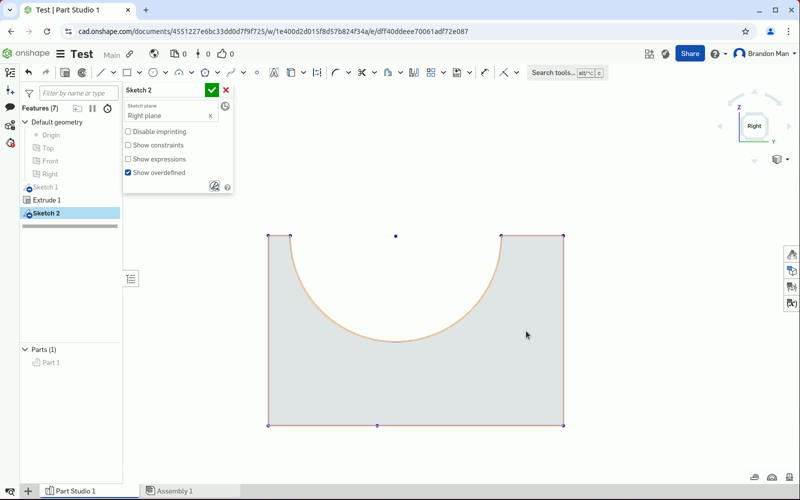
scroll(6)
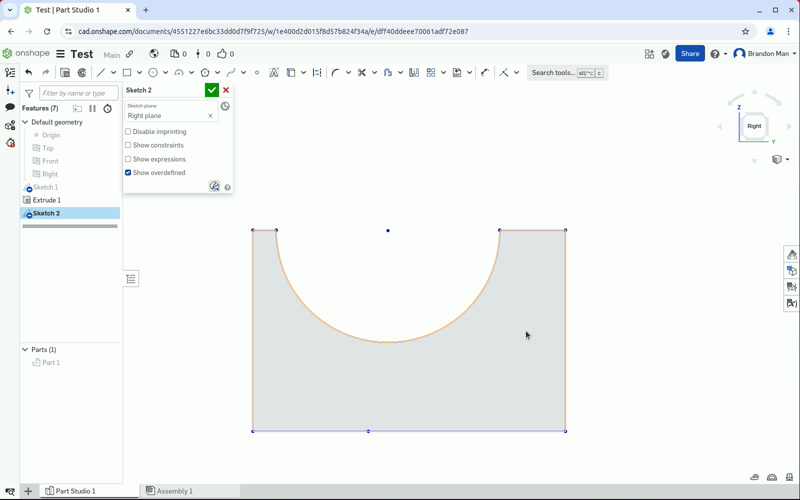
scroll(6)
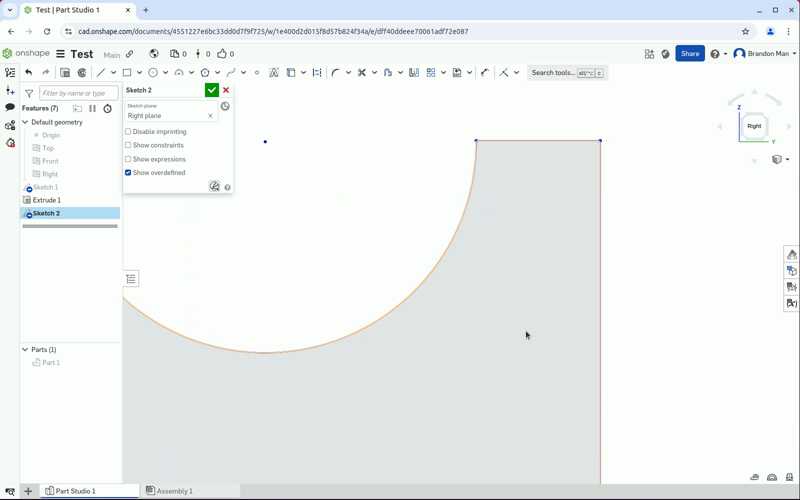
scroll(6)
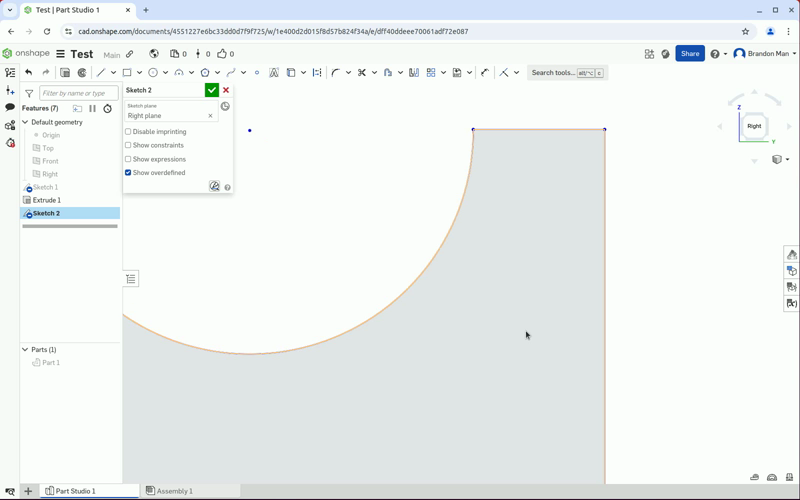
scroll(6)
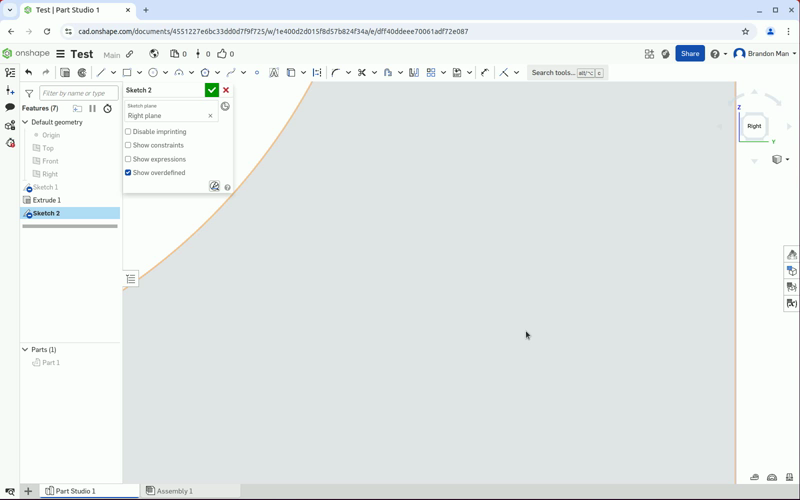
click(526, 330)
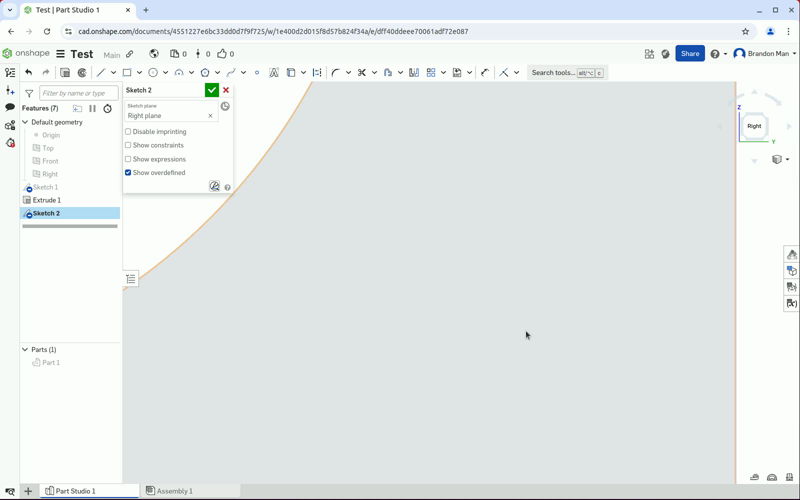
scroll(-6)
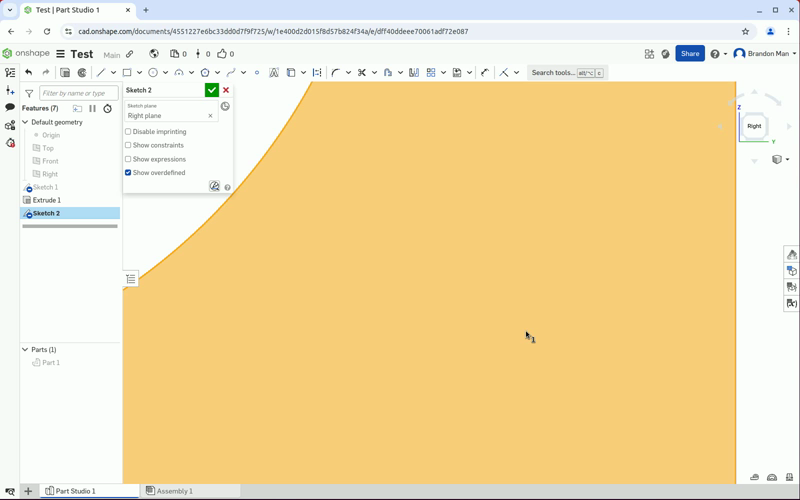
scroll(-6)
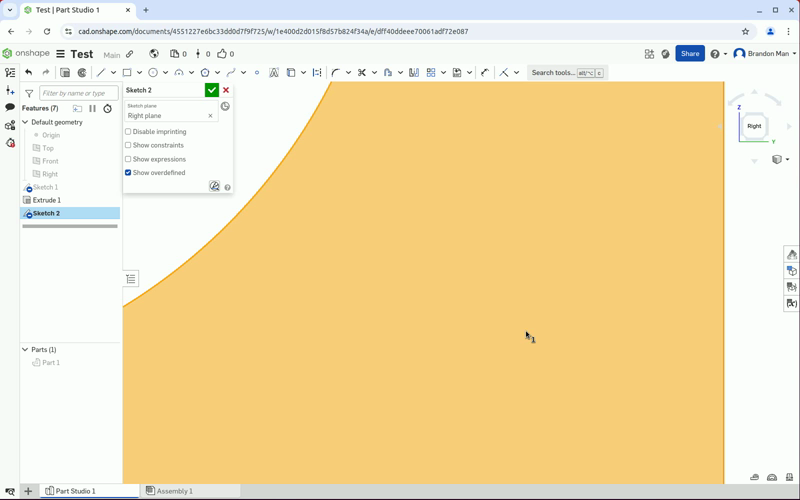
scroll(-6)
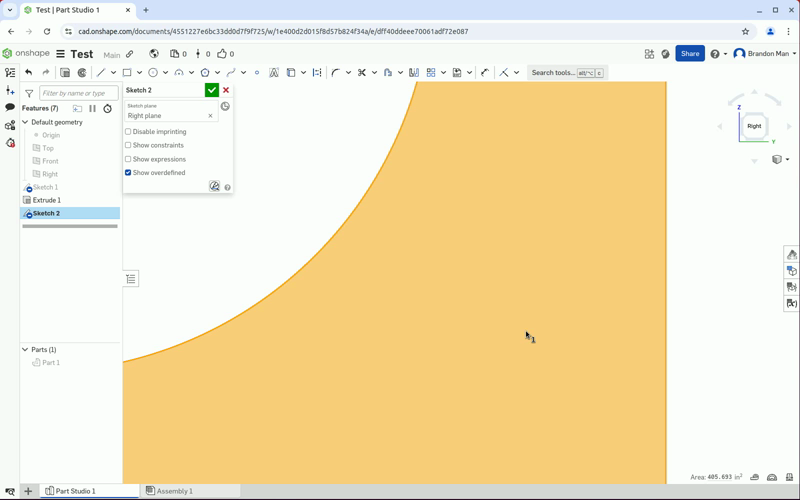
scroll(-6)
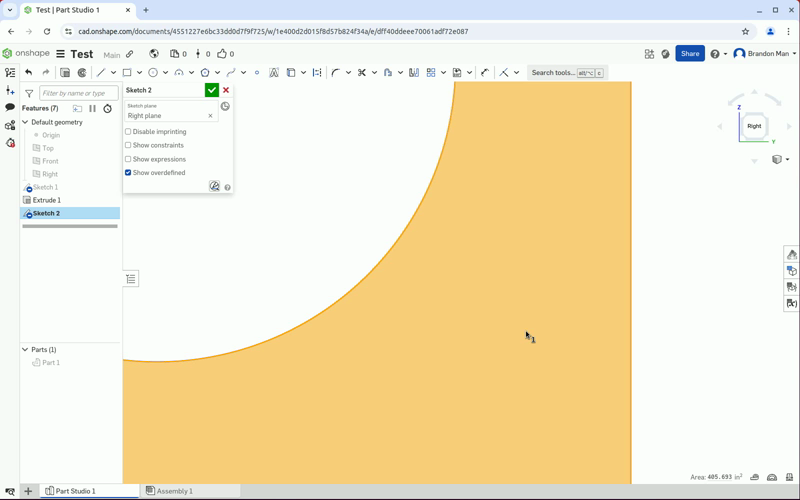
scroll(-6)
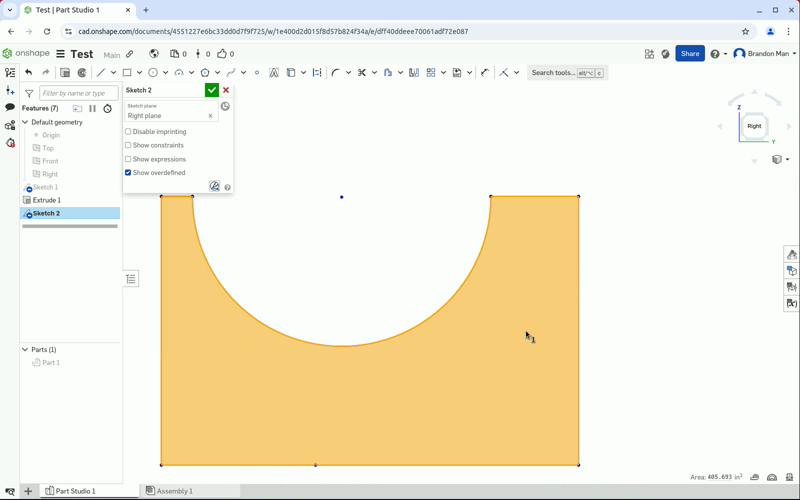
scroll(-6)
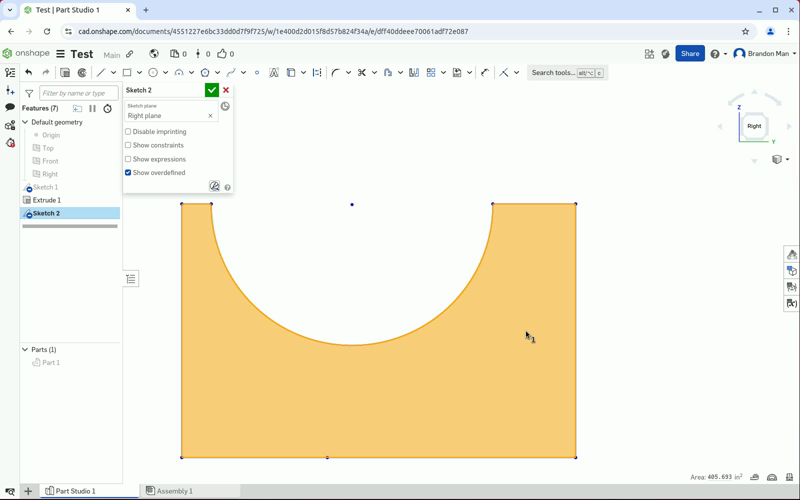
scroll(-6)
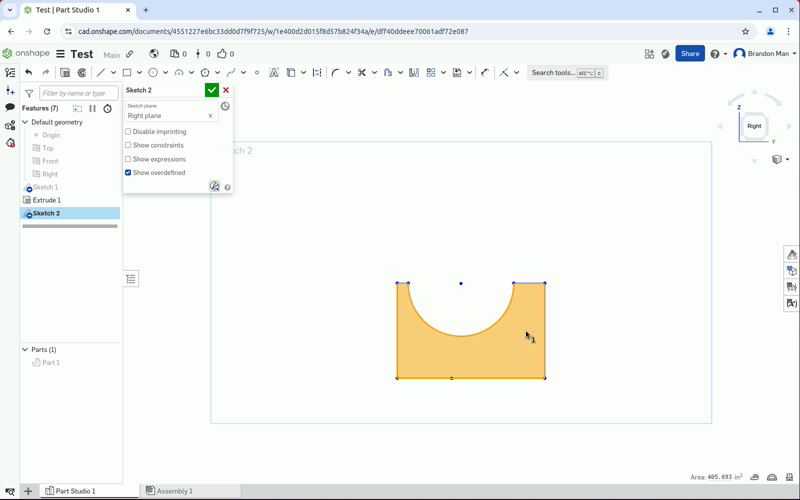
mouse_move(73, 352)
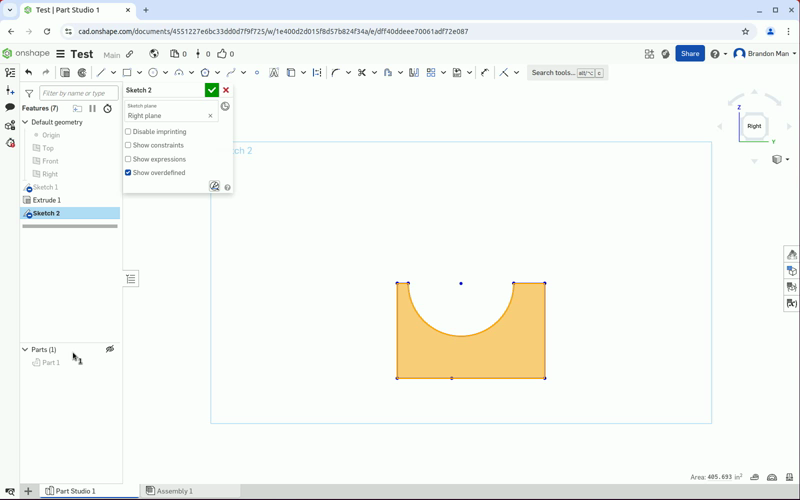
key(shift+y)
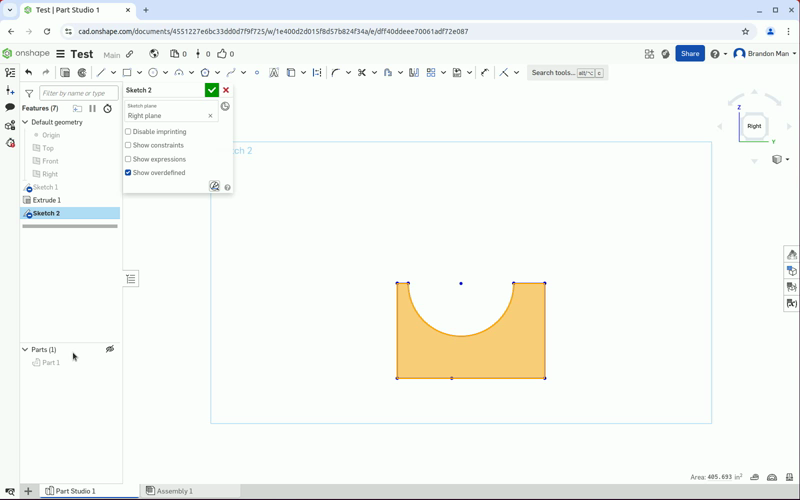
key(shift+e)
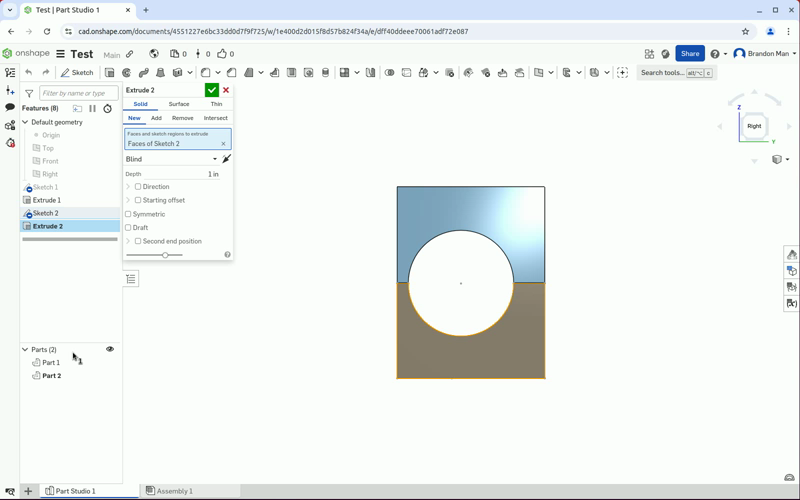
mouse_move(143, 106)
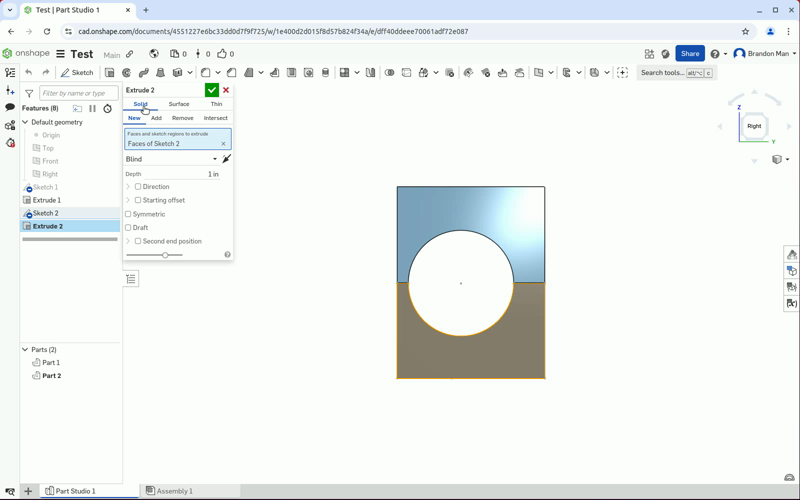
click(143, 106)
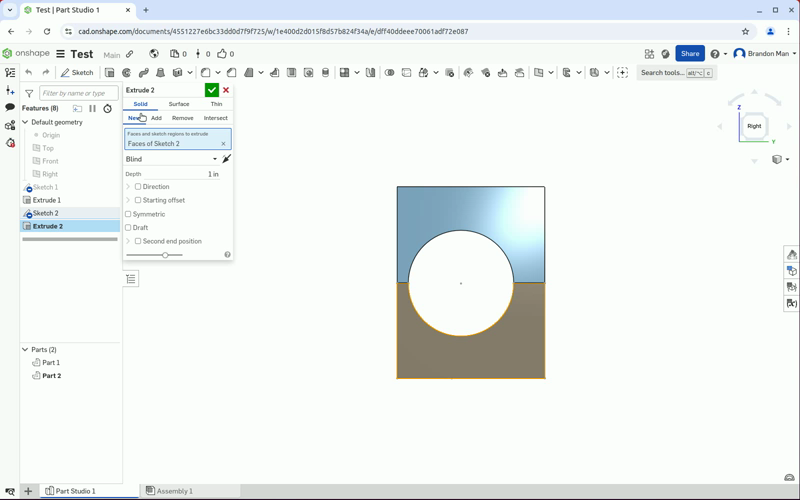
mouse_move(137, 120)
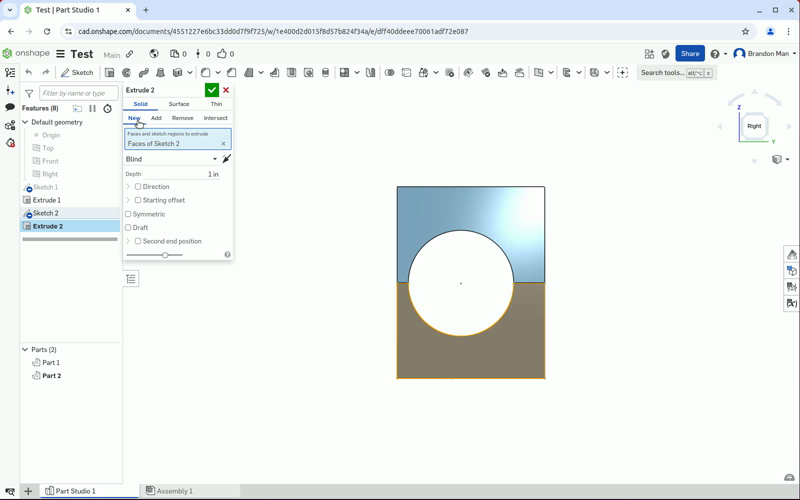
click(137, 120)
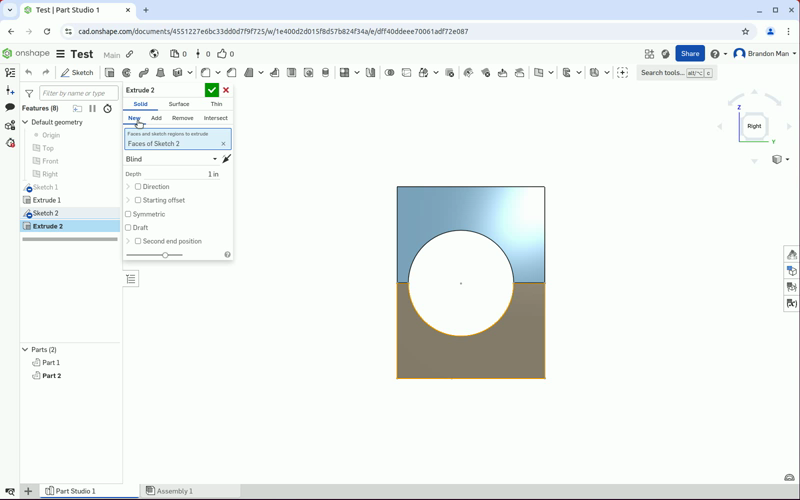
key(tab, 4)
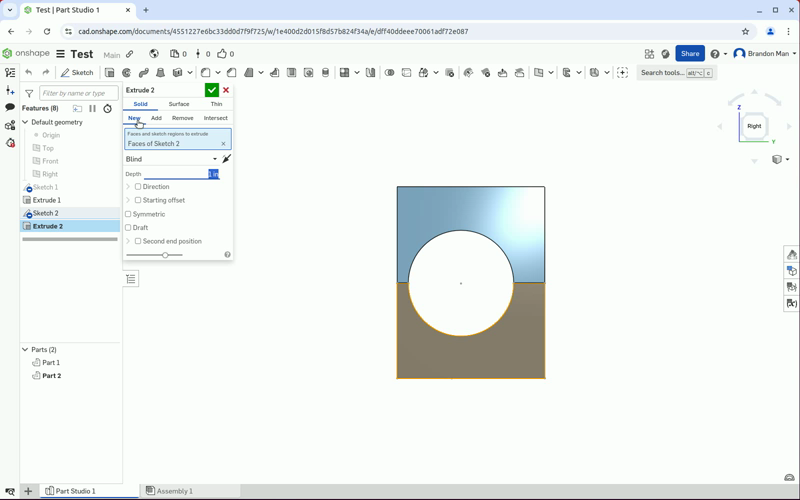
text(25.996)
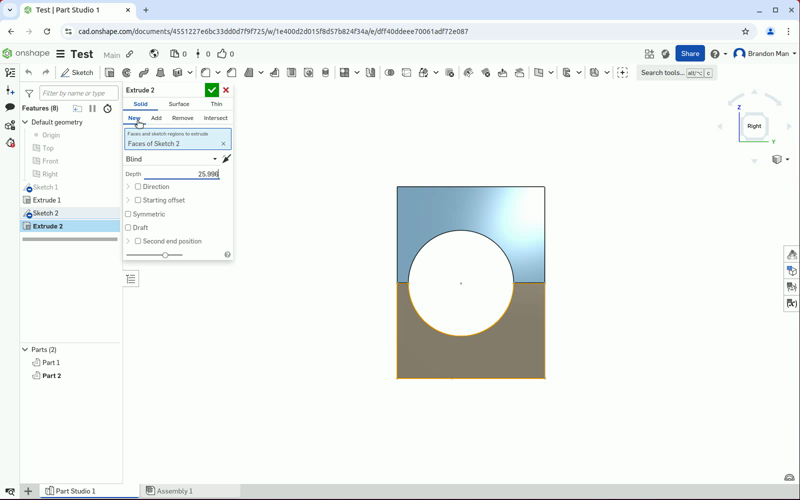
key(tab, 3)
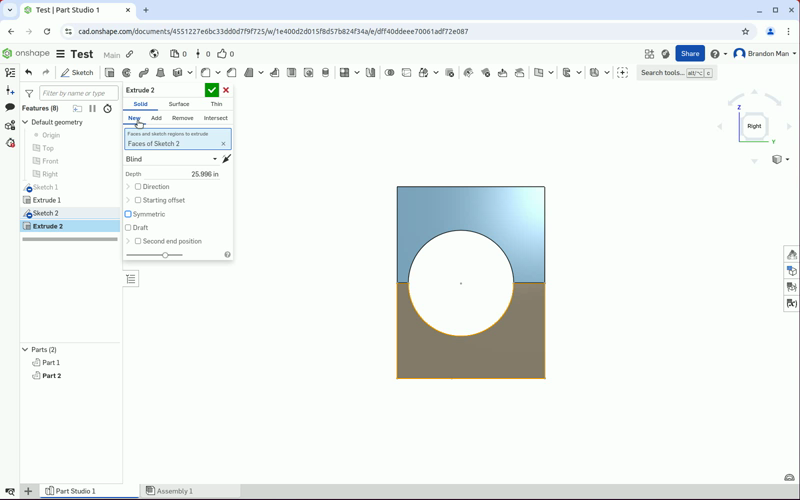
key(space)
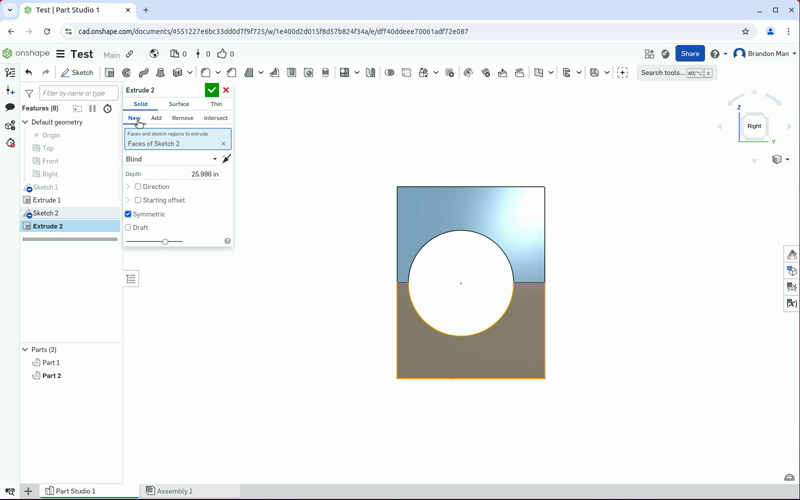
key(enter)
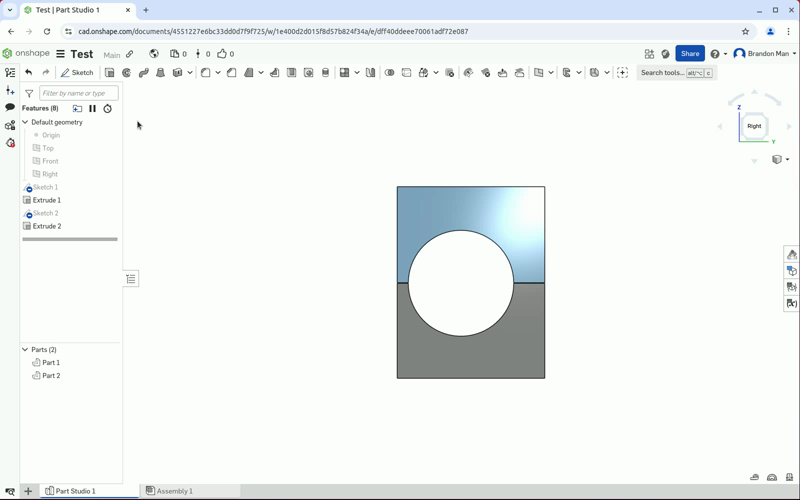
key(shift+h)
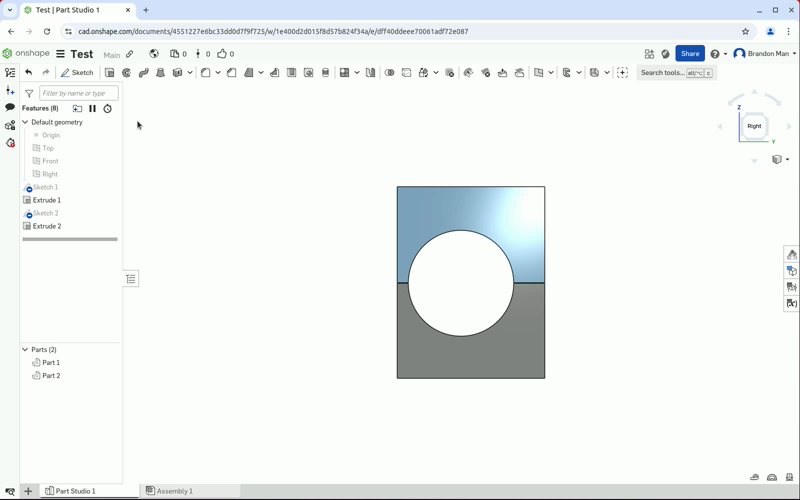
key(shift+h)
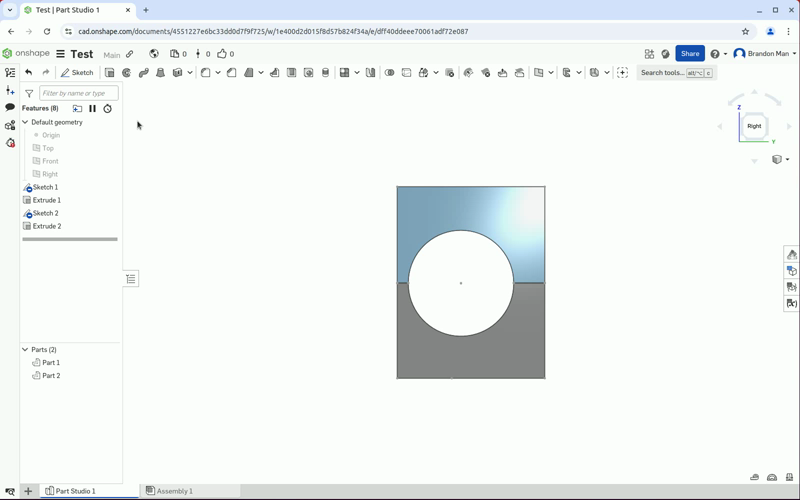
key(shift+7)
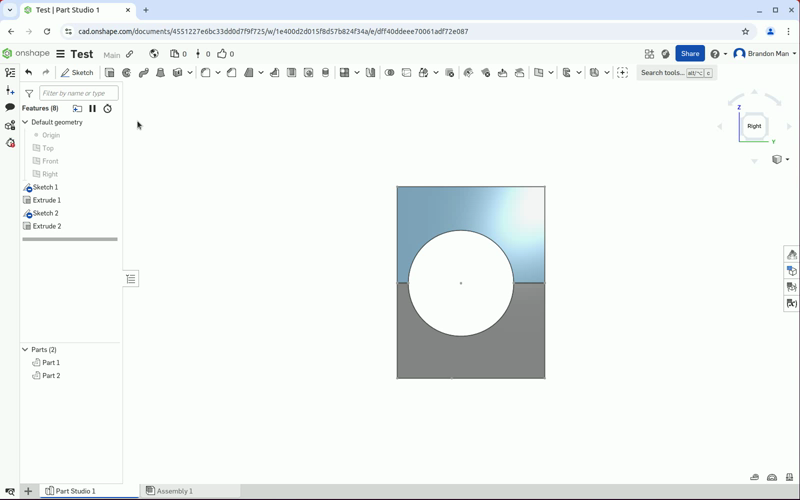
key(right, 2)
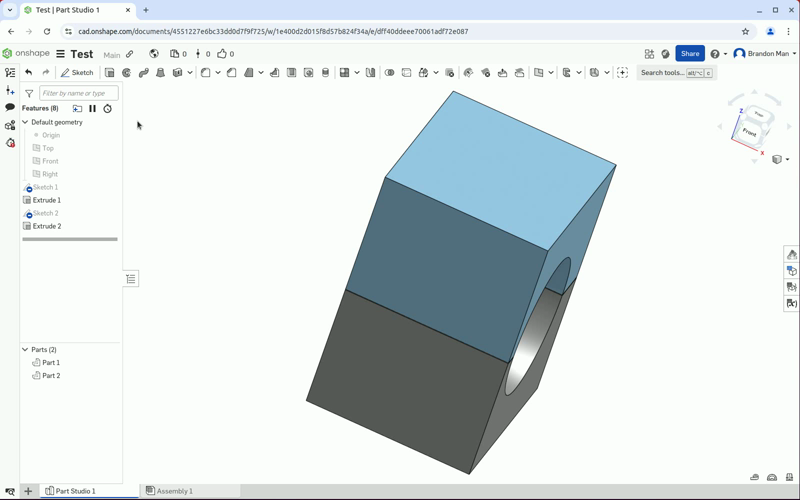
key(down, 2)
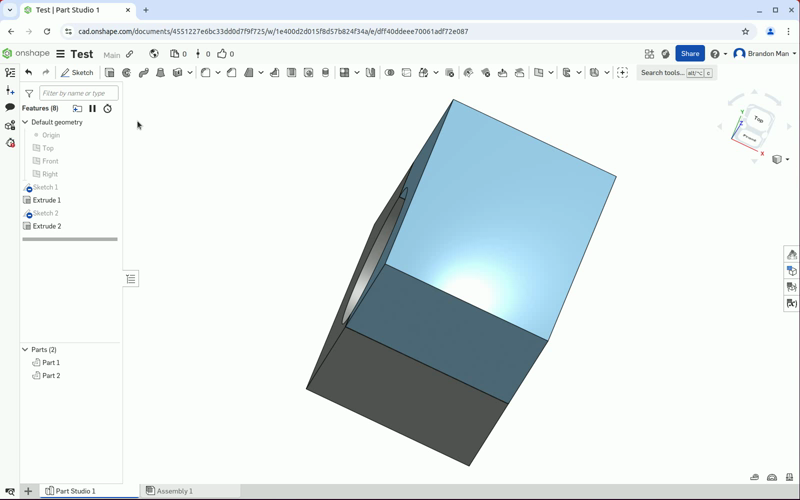
key(up, 2)
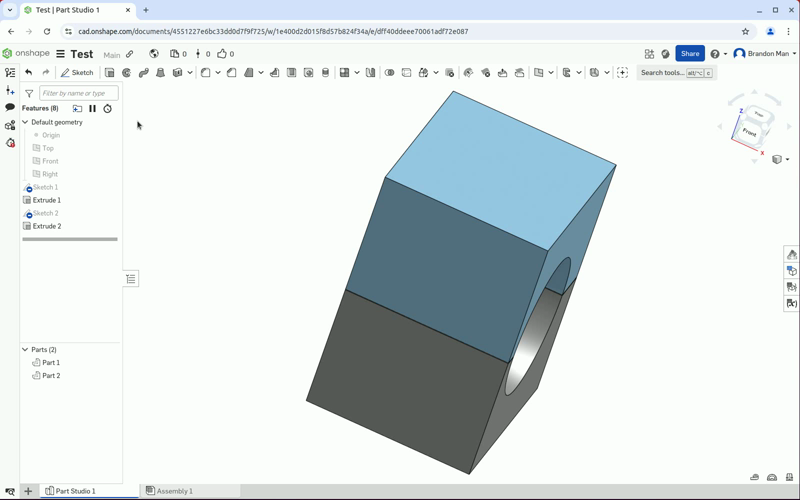
key(left, 2)
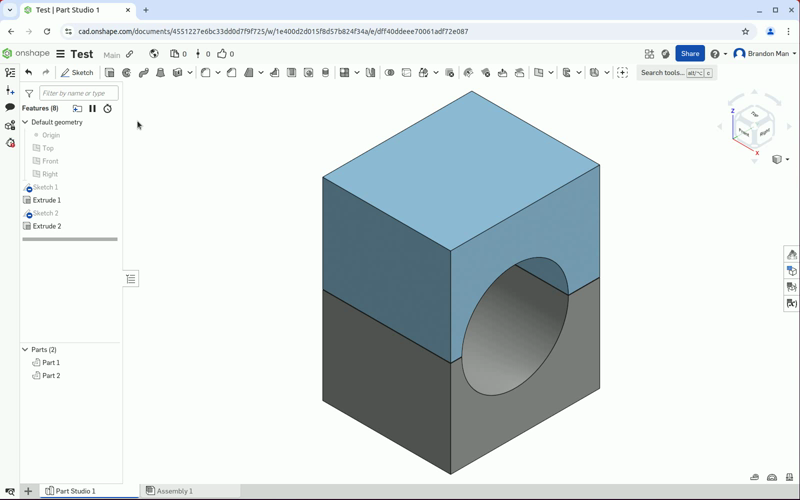
mouse_move(73, 189)
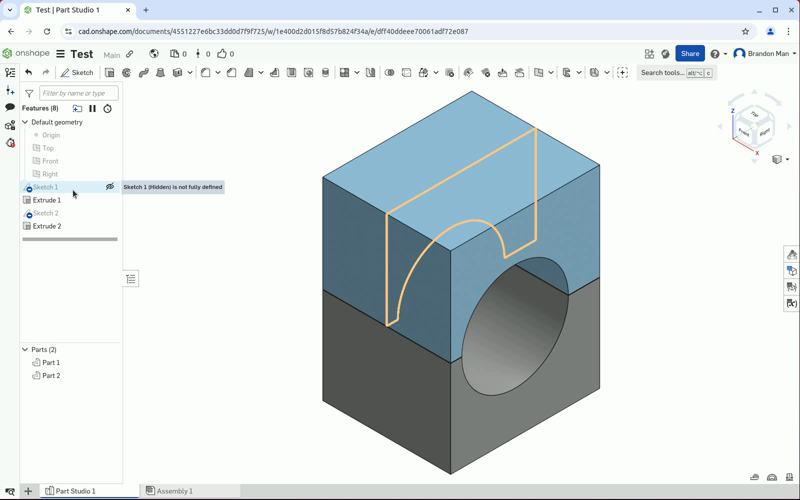
click(73, 189)